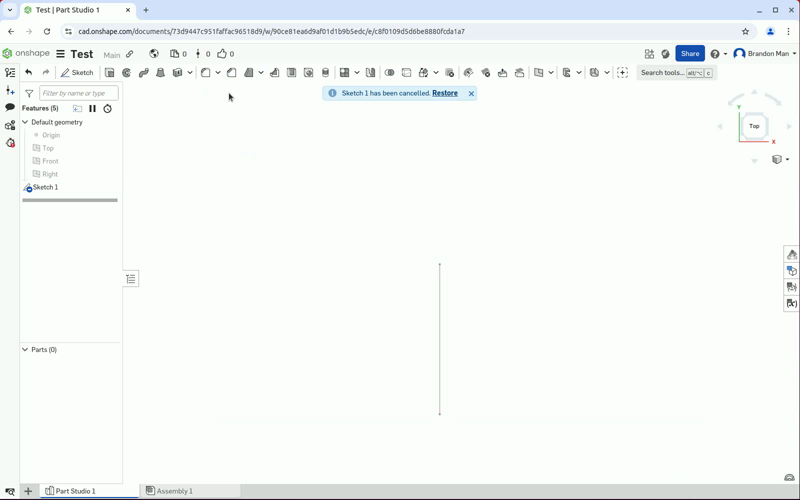
key(shift+h)
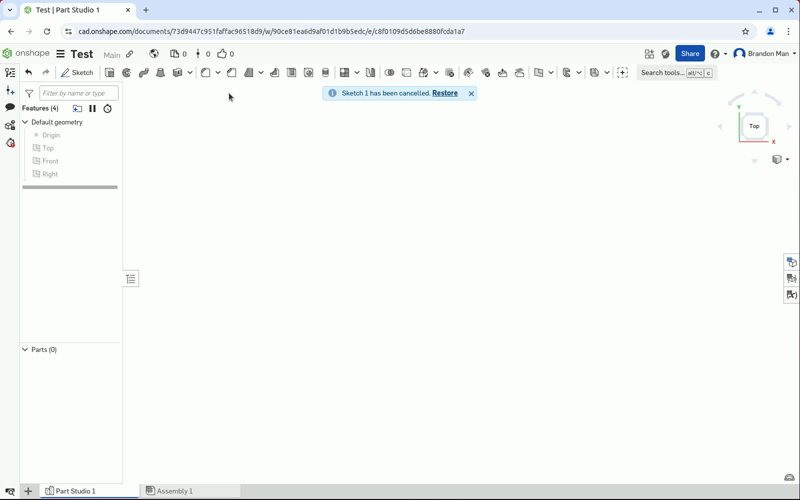
mouse_move(73, 352)
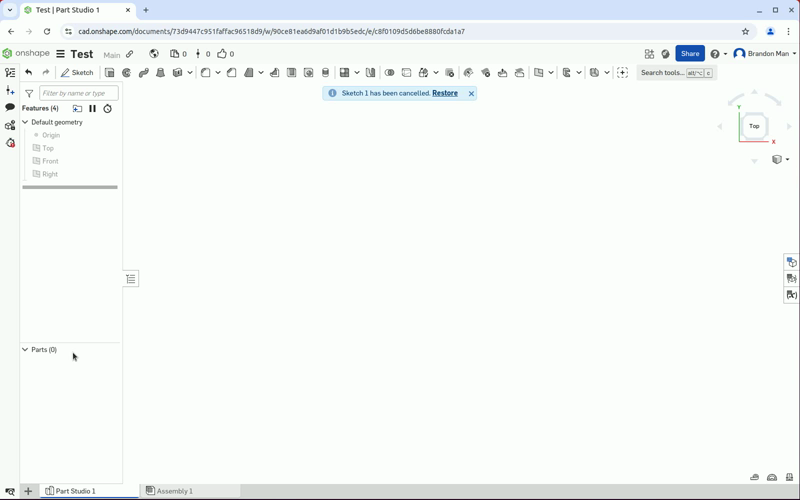
key(y)
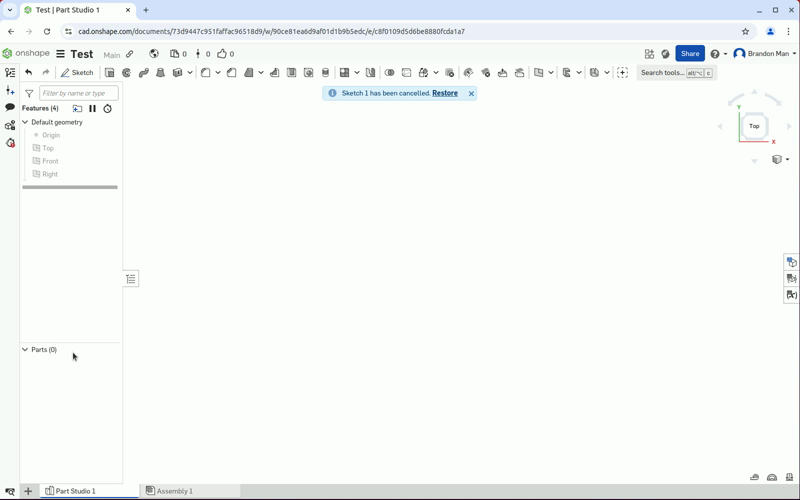
key(shift+p)
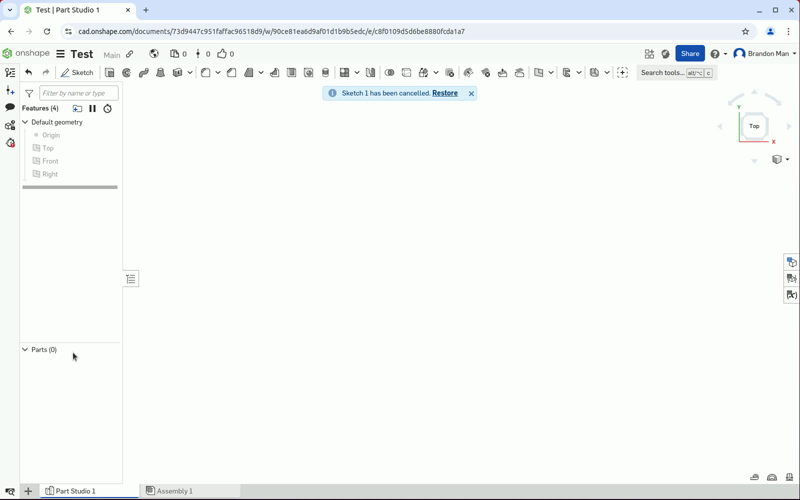
key(space)
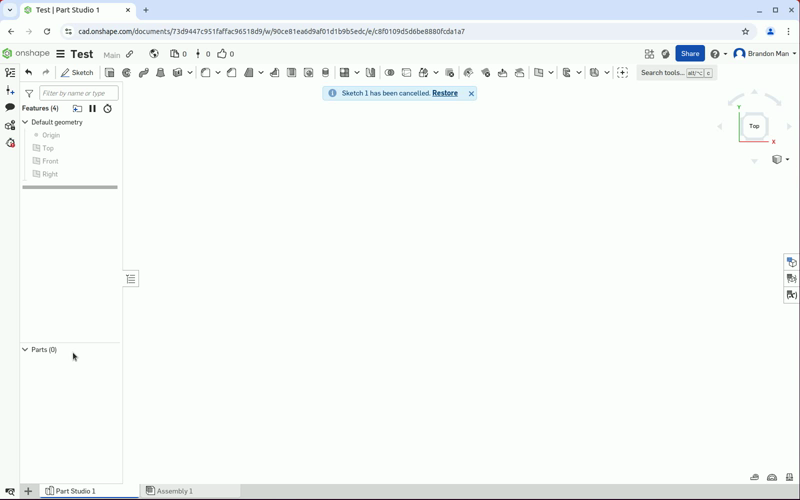
key_down(shift)
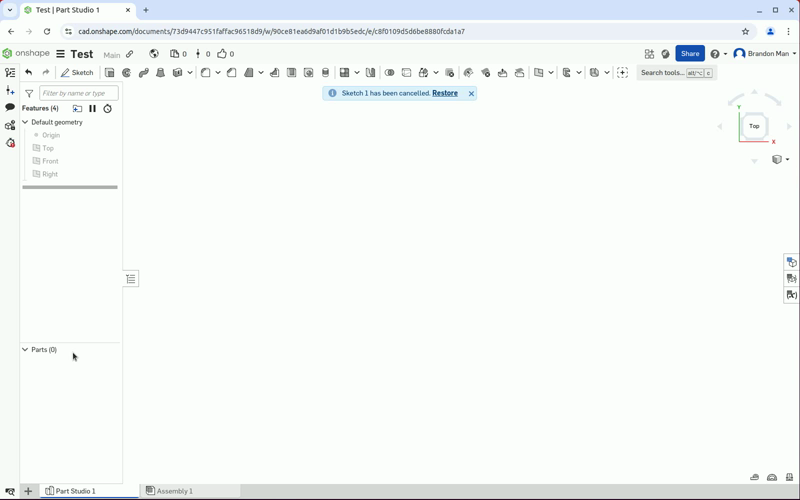
key(up)
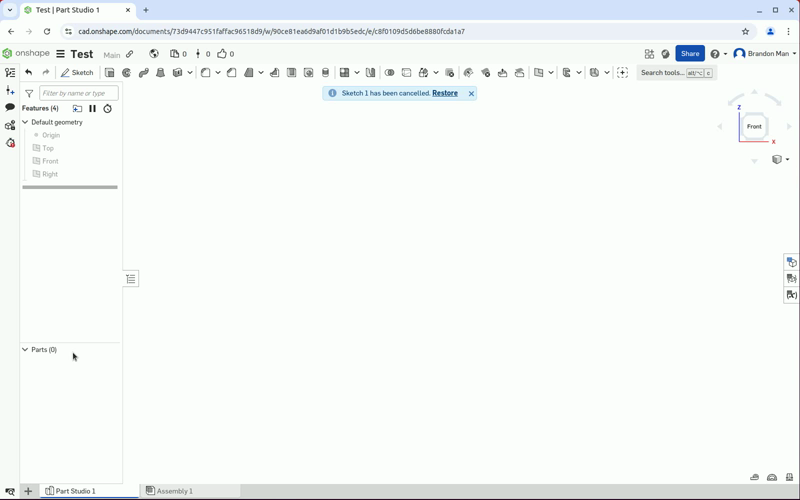
key_up(shift)
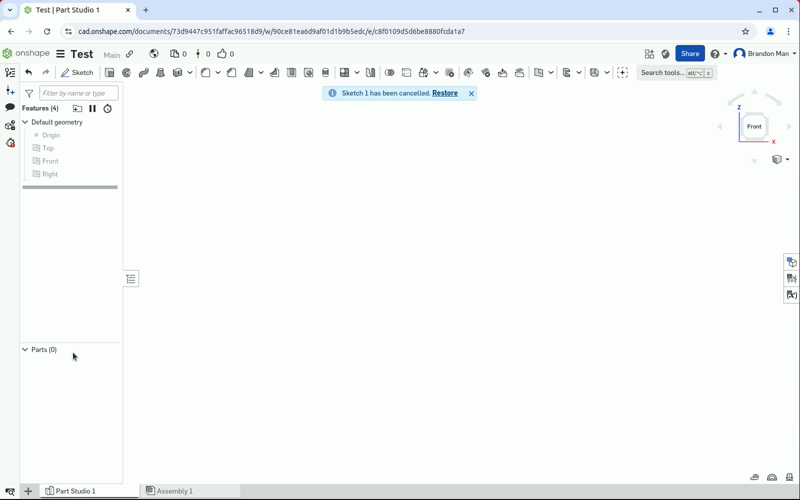
mouse_move(73, 352)
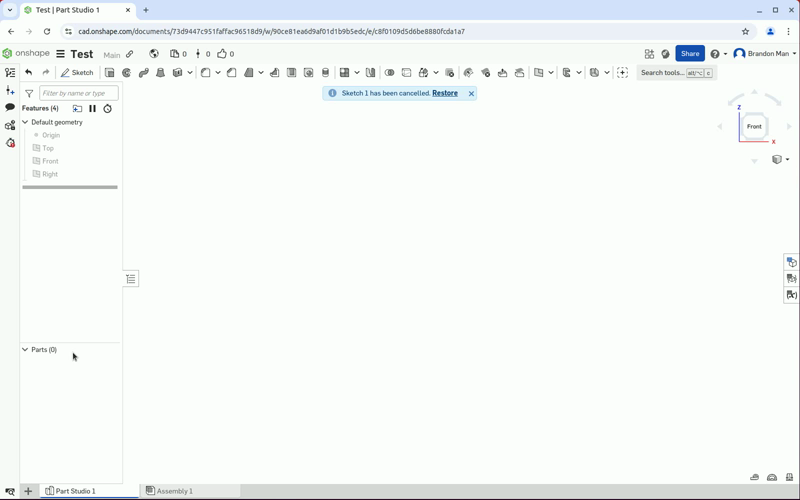
key(shift+y)
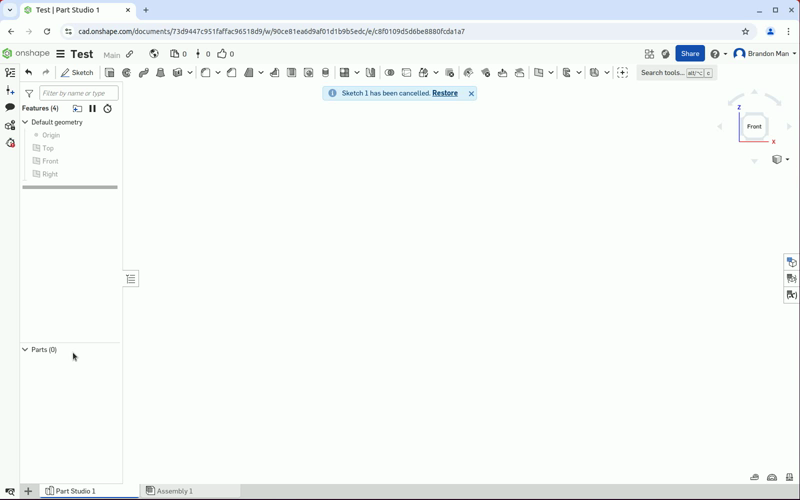
key(shift+s)
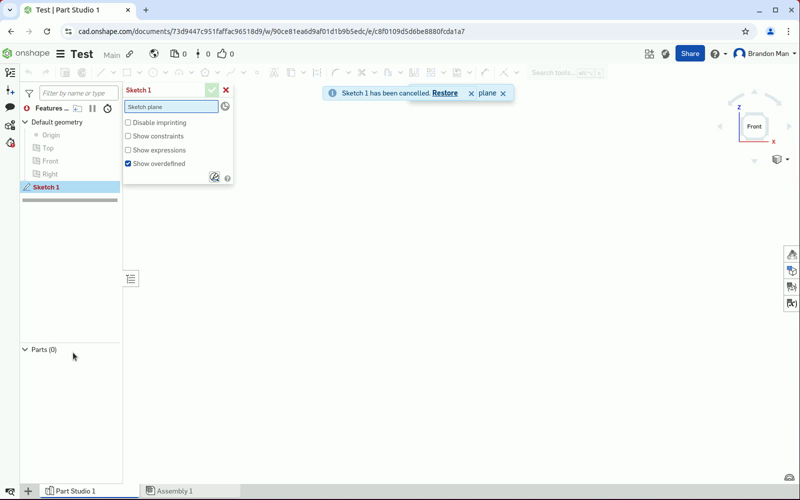
mouse_move(73, 163)
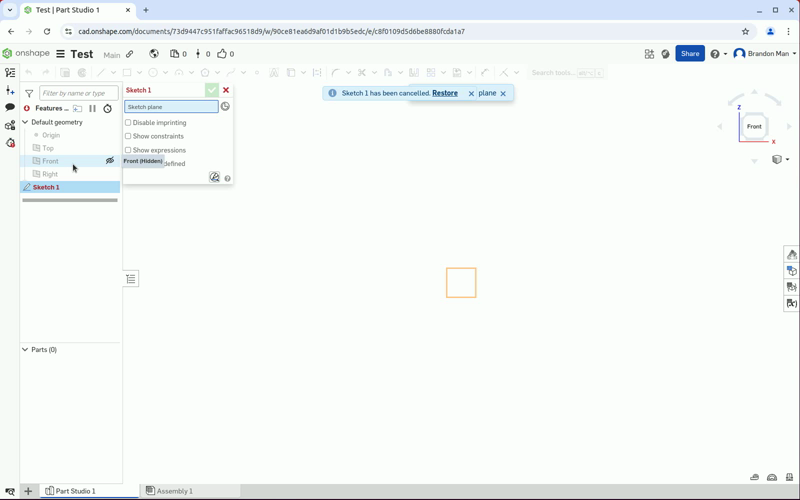
click(73, 163)
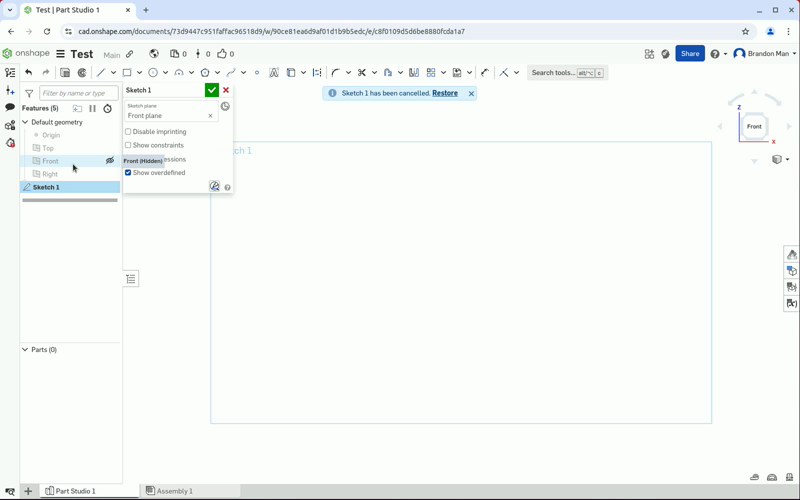
mouse_move(73, 352)
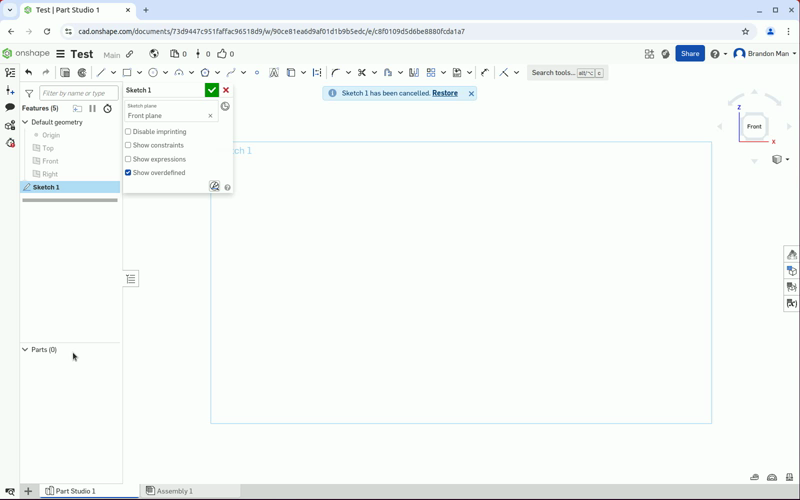
key(y)
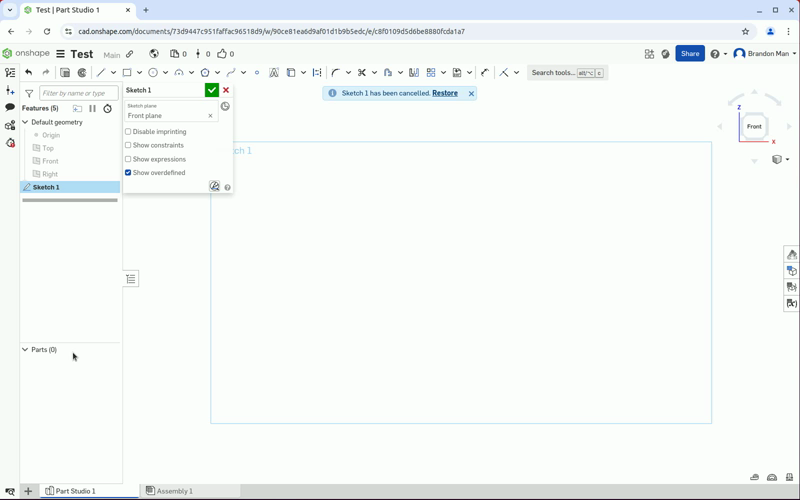
key(c)
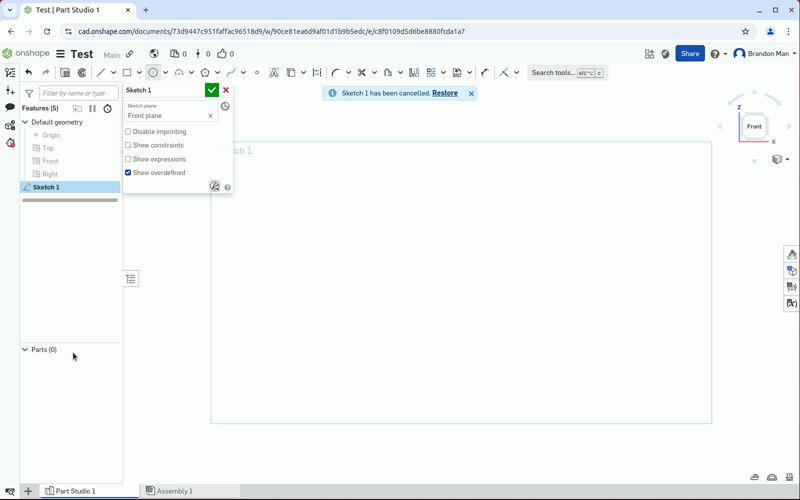
key_down(shift)
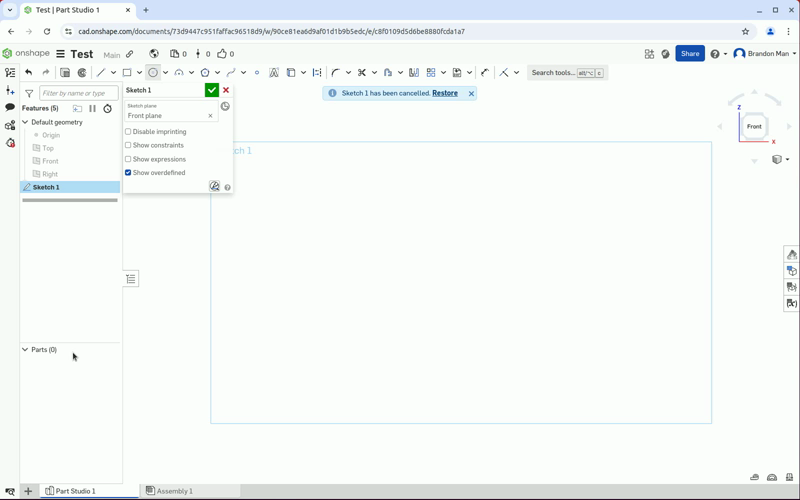
mouse_move(460, 282)
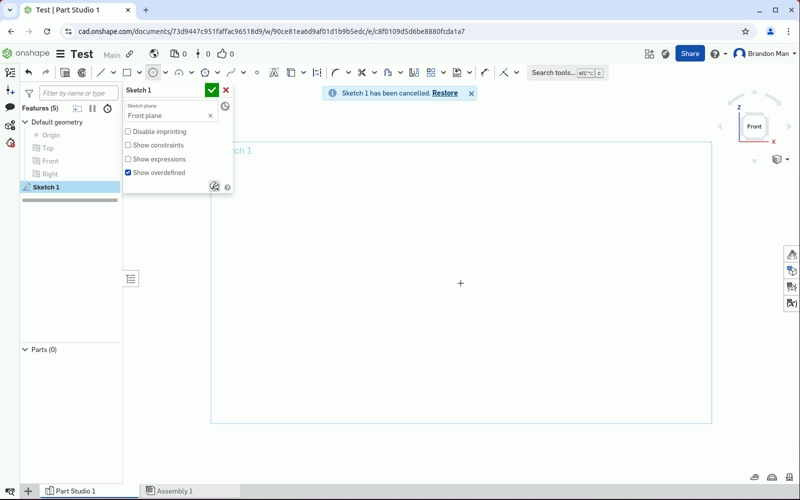
click(460, 282)
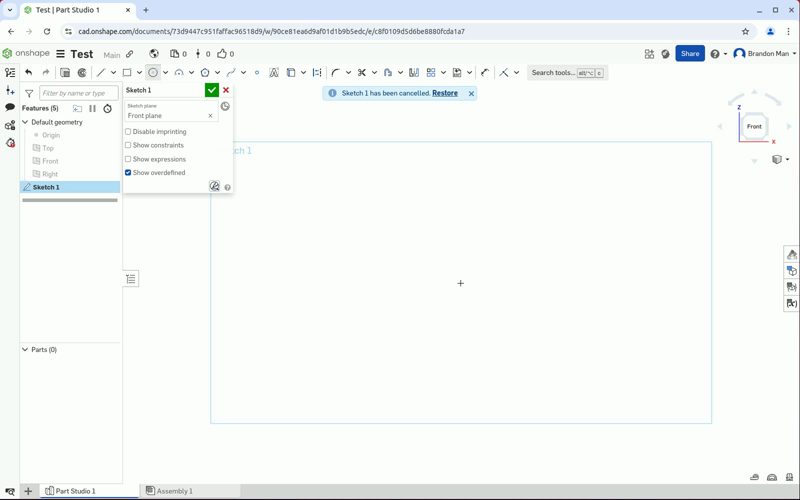
key_up(shift)
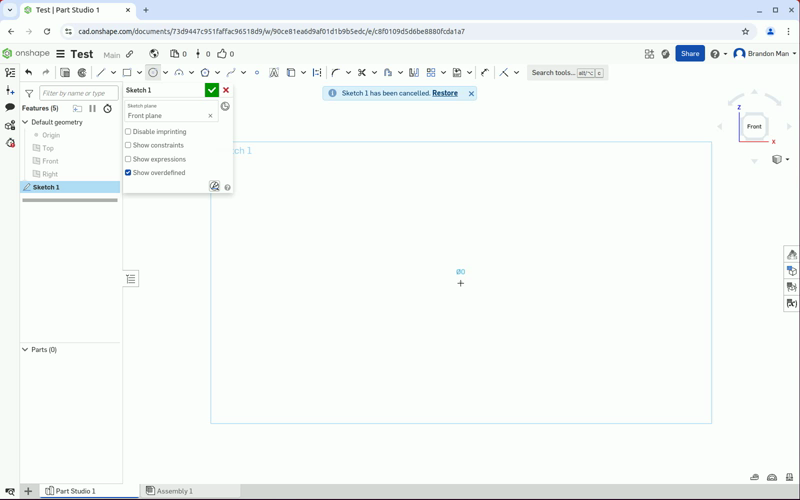
mouse_move(521, 282)
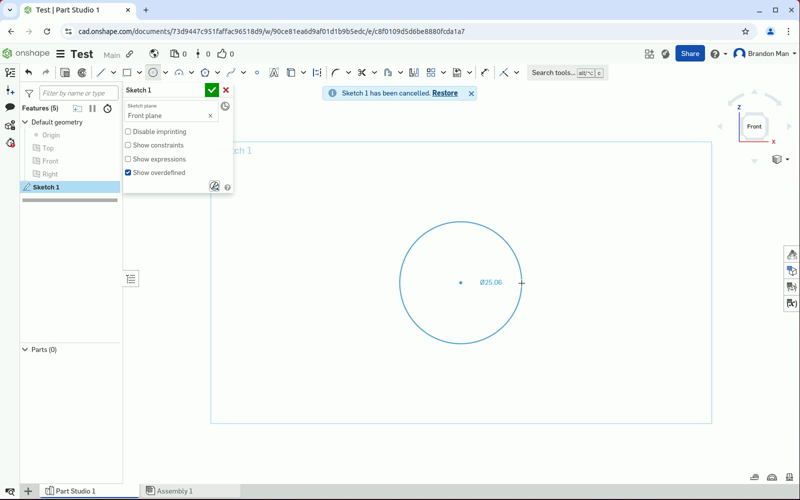
click(521, 282)
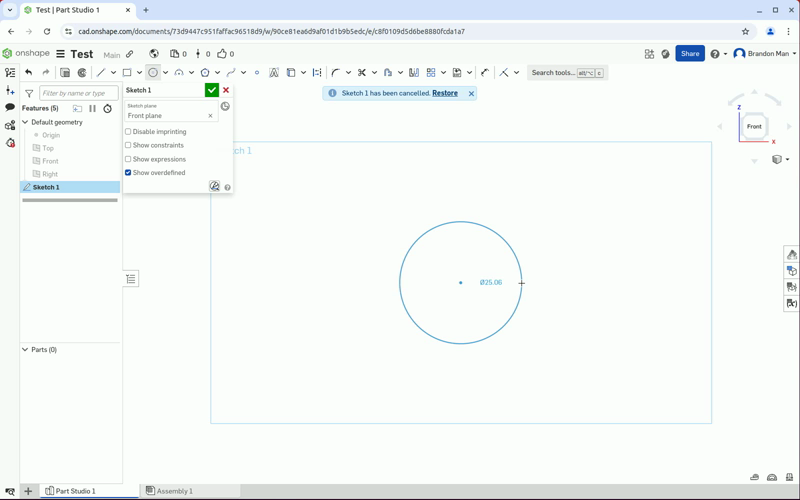
key(esc)
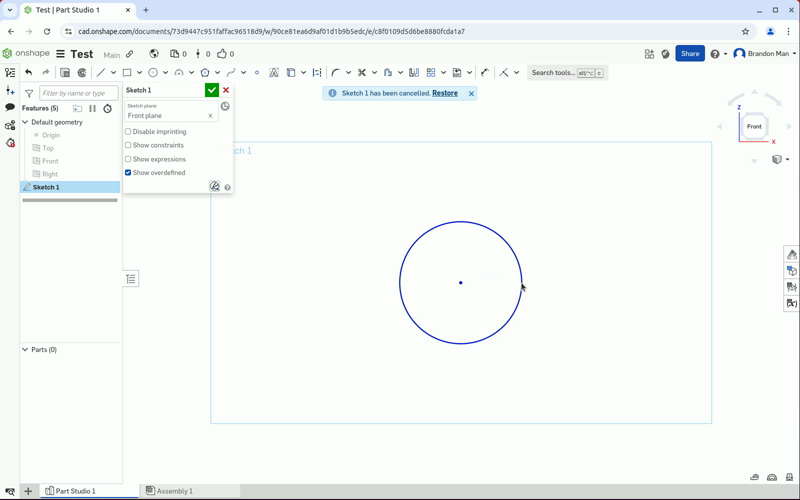
key(c)
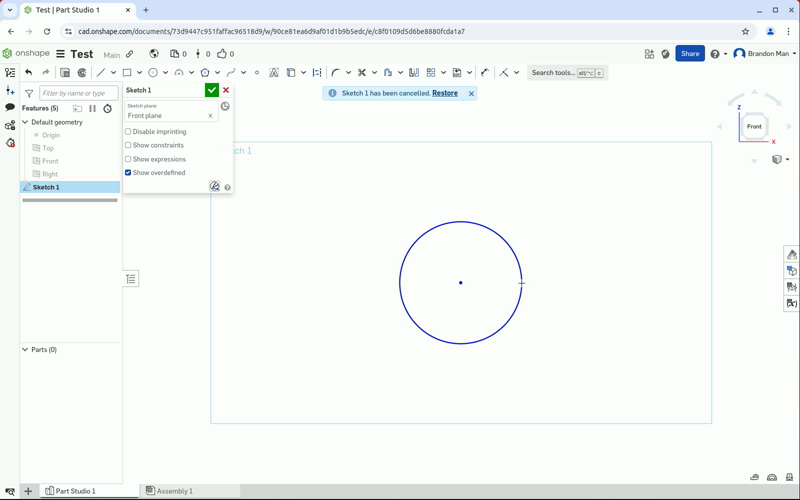
key_down(shift)
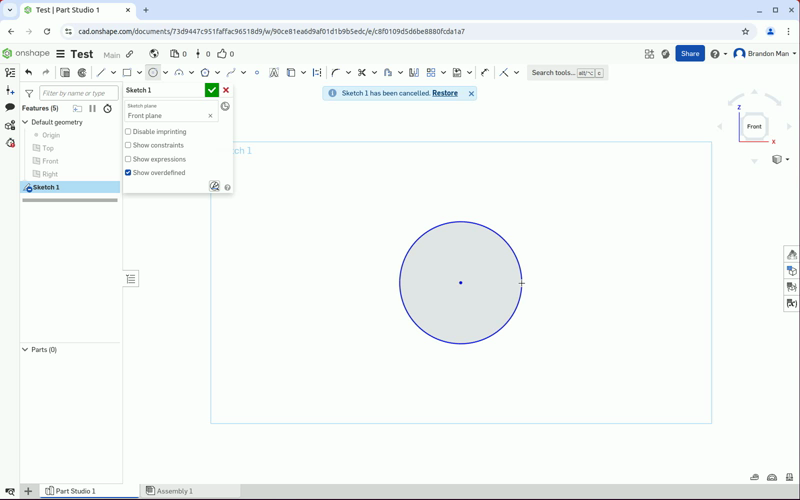
mouse_move(460, 282)
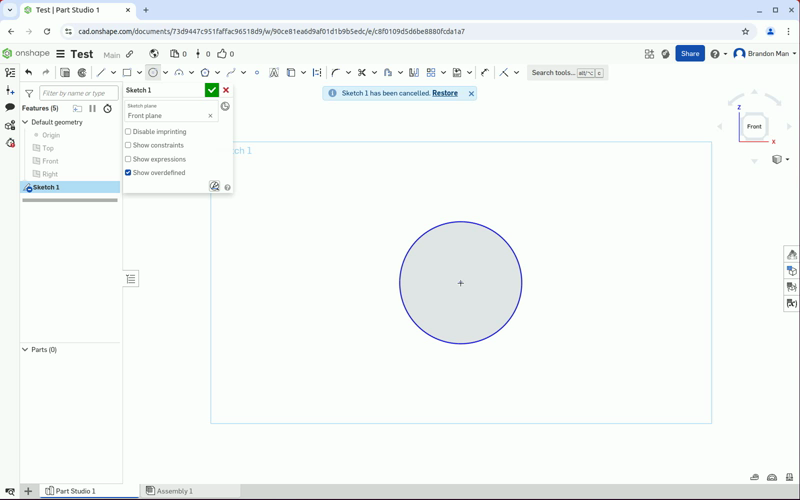
click(460, 282)
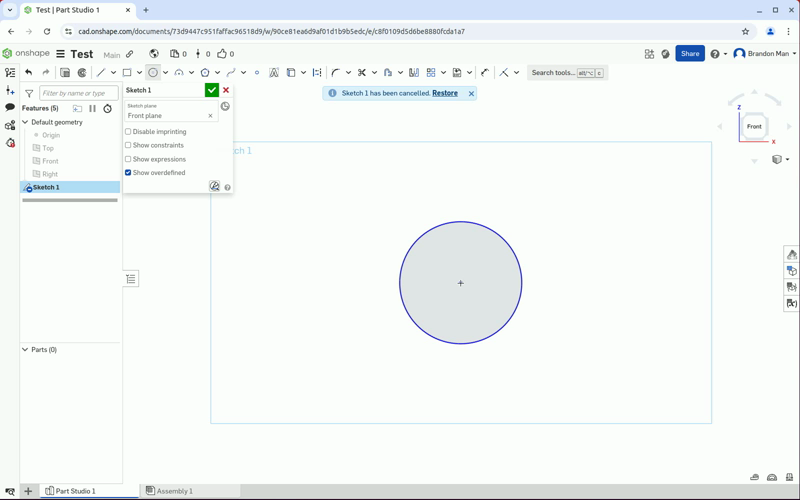
key_up(shift)
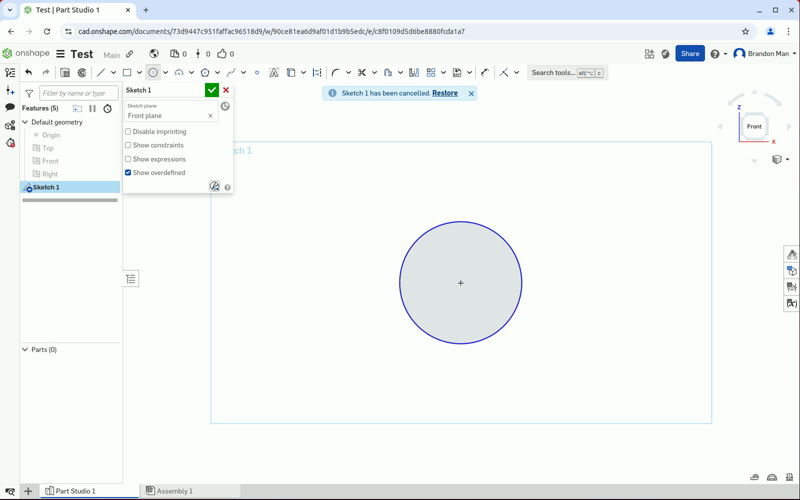
mouse_move(496, 282)
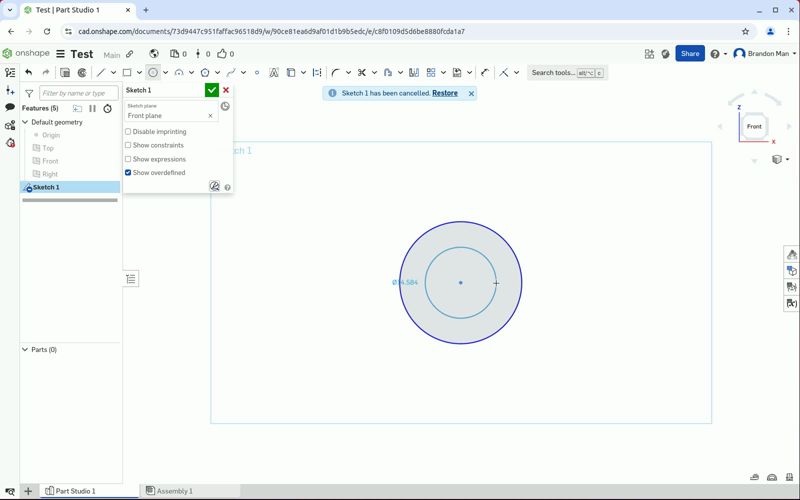
click(496, 282)
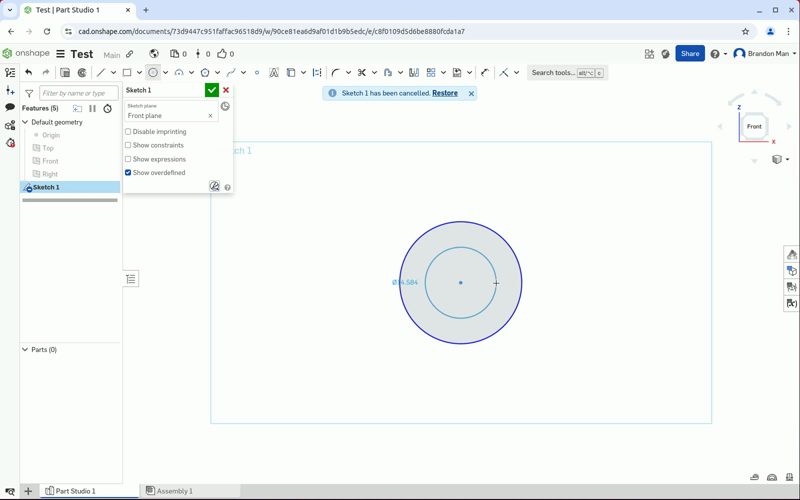
key(esc)
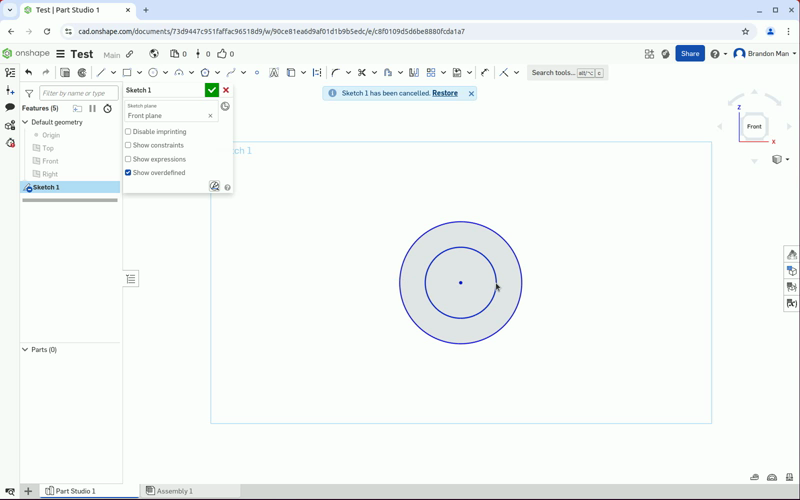
mouse_move(422, 264)
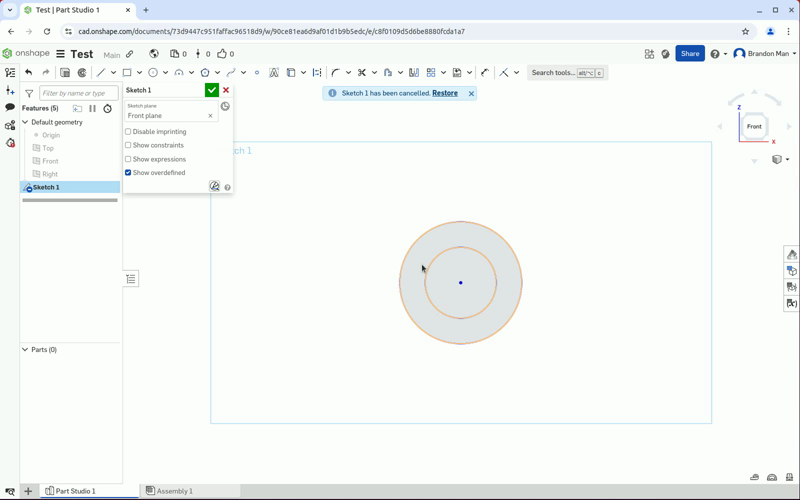
click(422, 264)
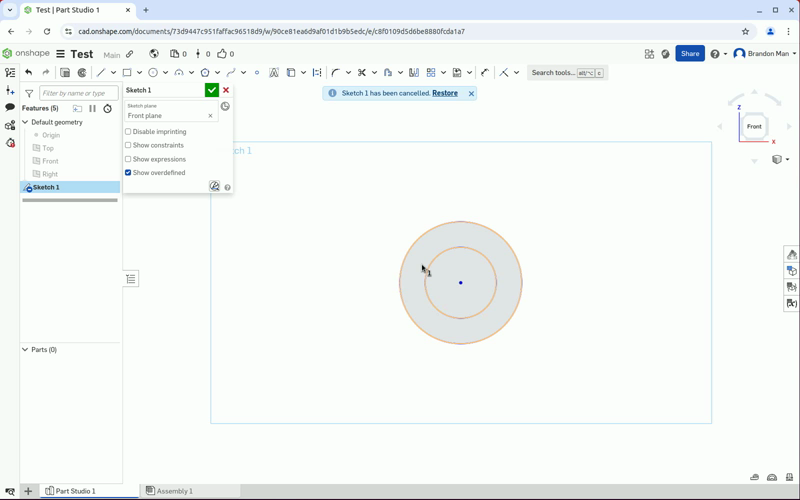
mouse_move(73, 352)
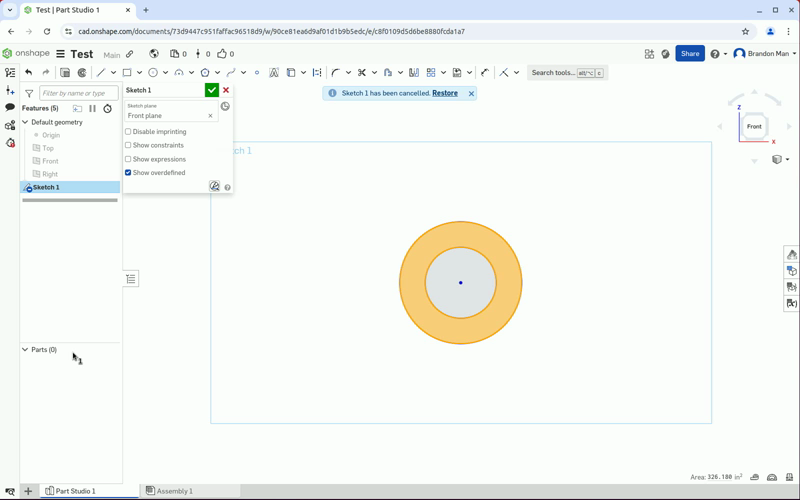
key(shift+y)
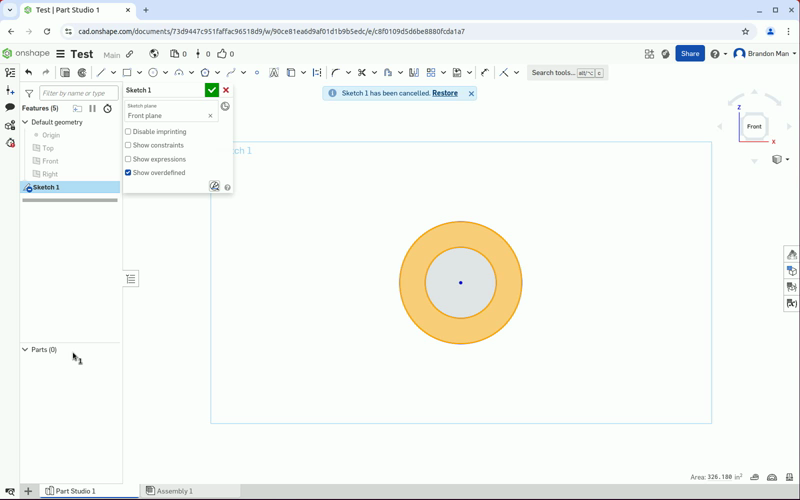
key(shift+e)
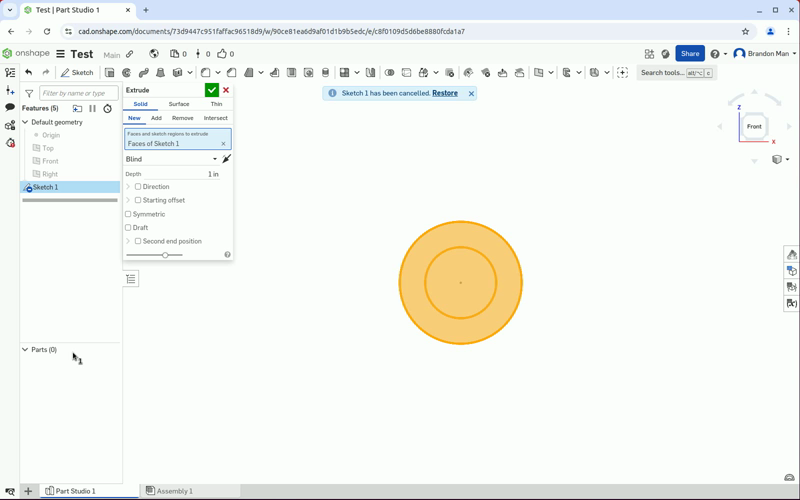
mouse_move(143, 106)
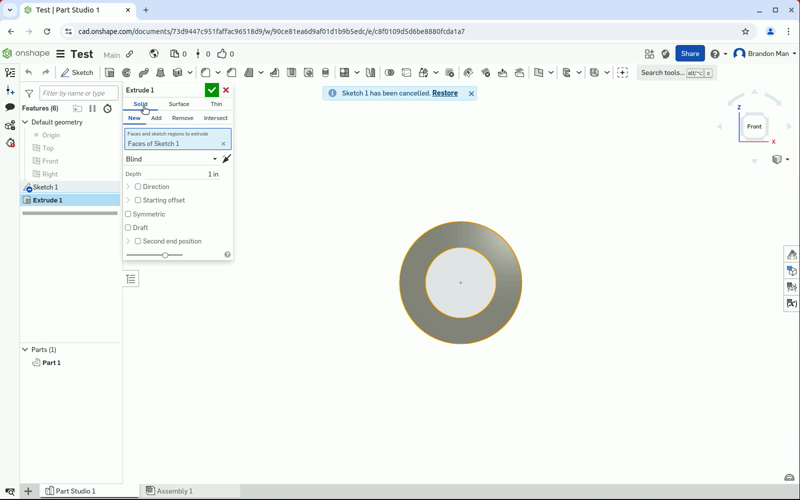
click(143, 106)
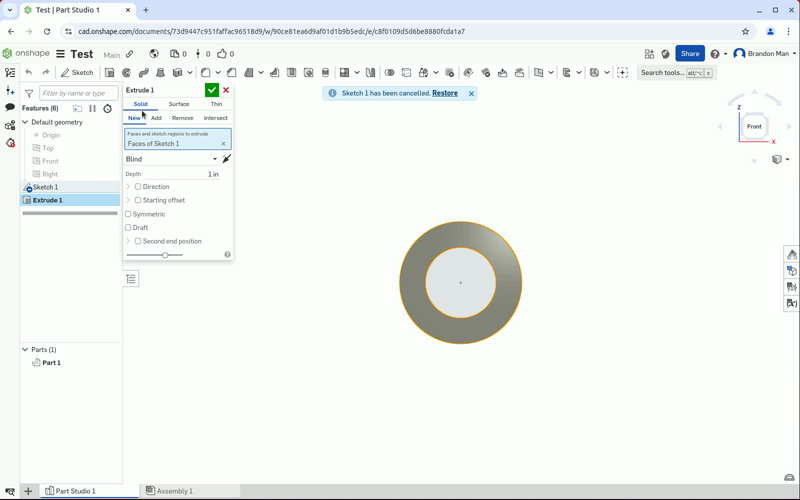
mouse_move(137, 120)
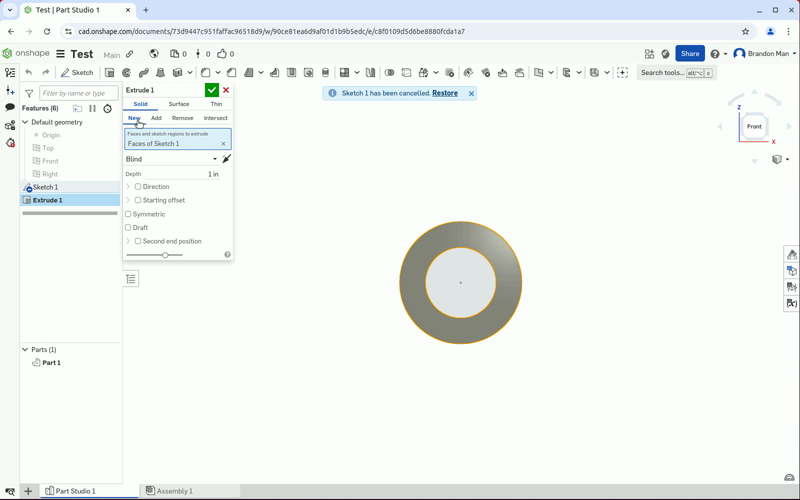
click(137, 120)
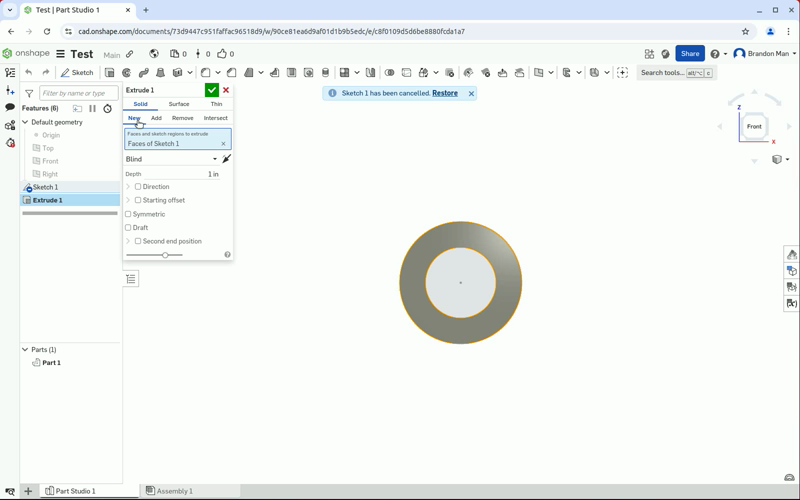
key(tab, 4)
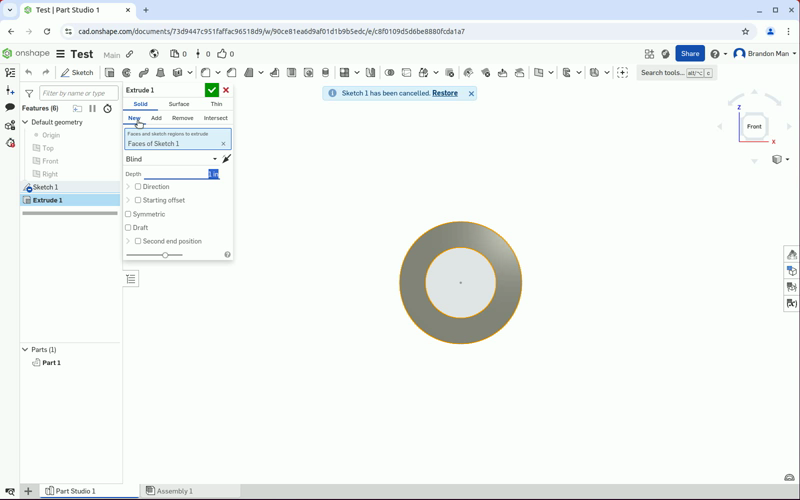
text(14.442)
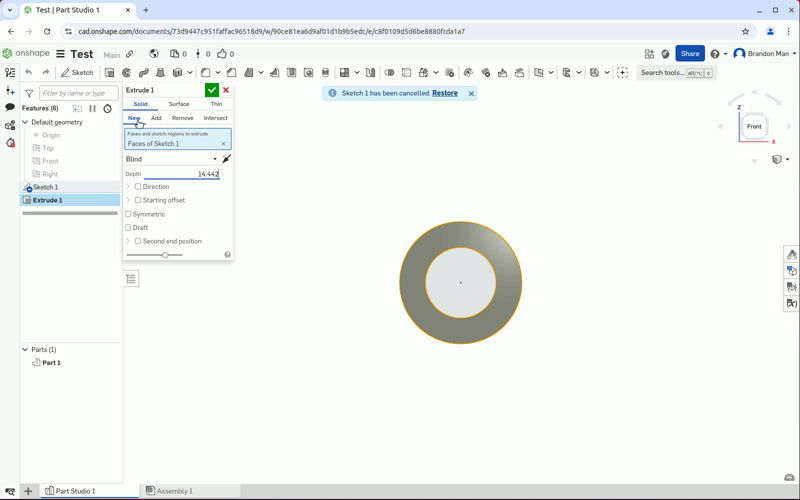
key(tab, 3)
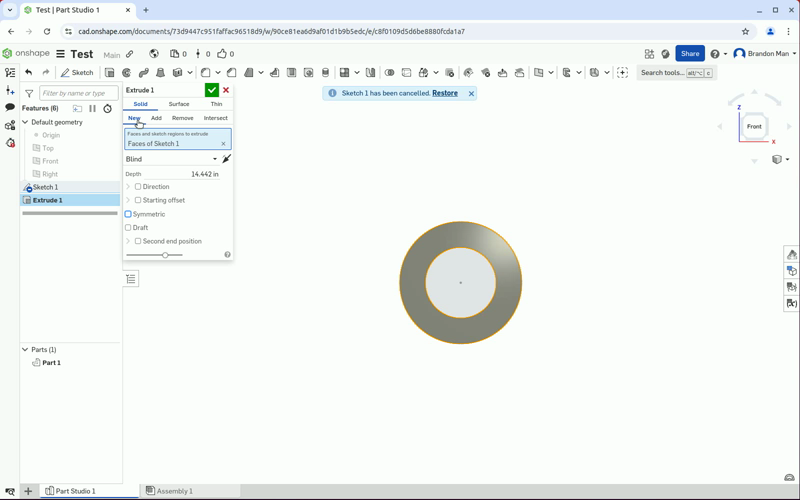
key(space)
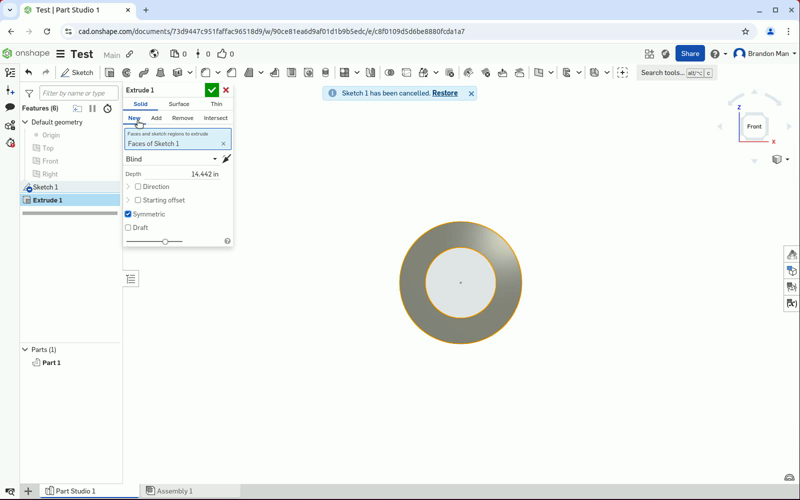
key(enter)
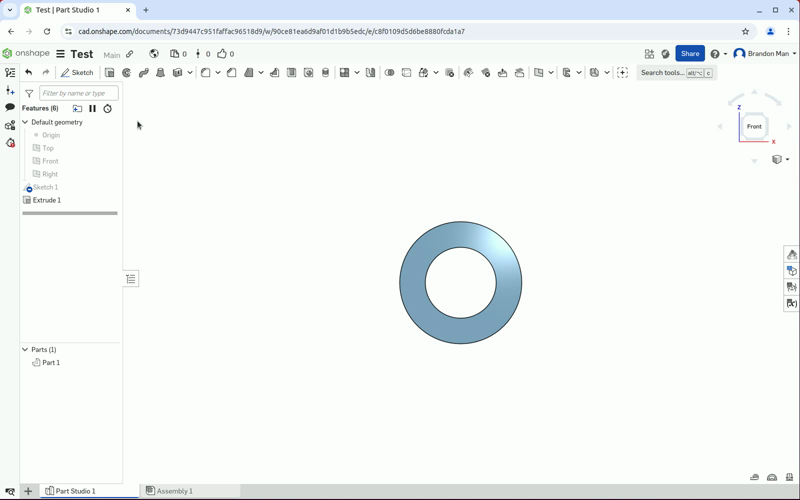
key(shift+h)
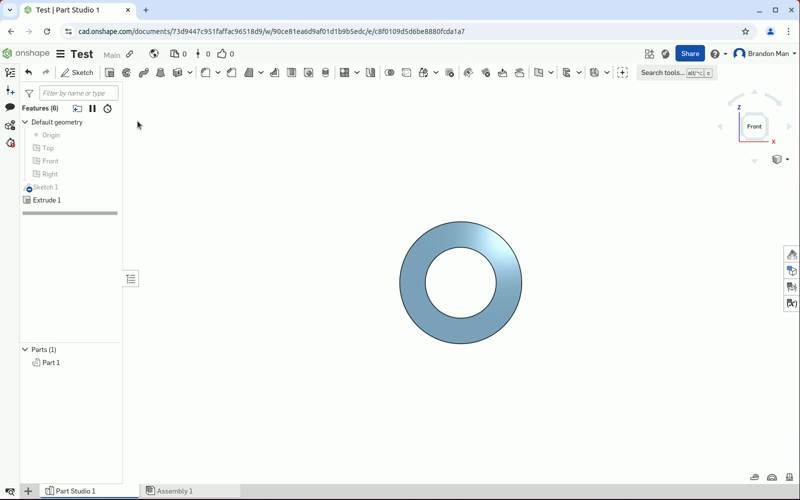
key(shift+h)
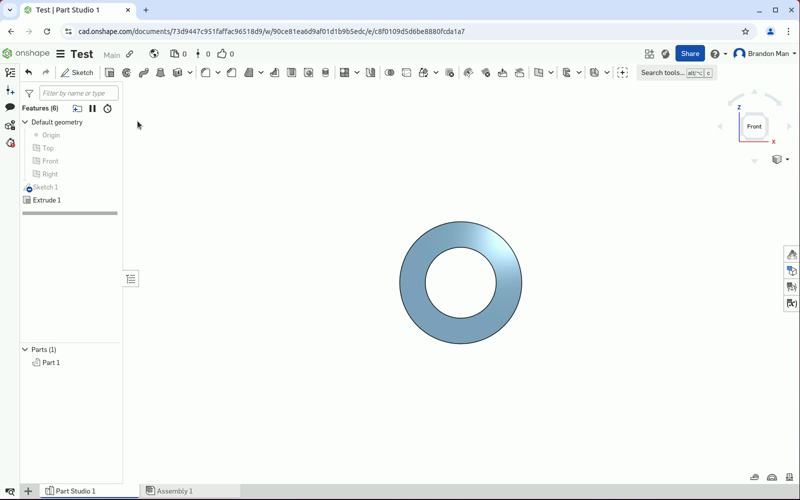
mouse_move(73, 189)
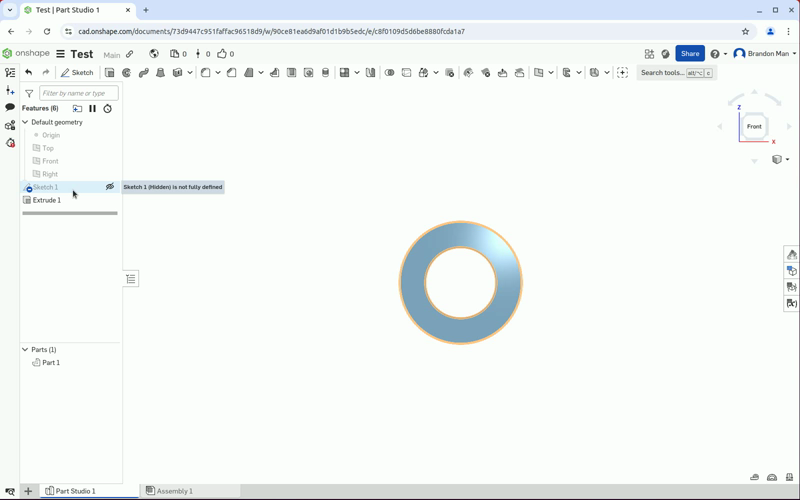
click(73, 189)
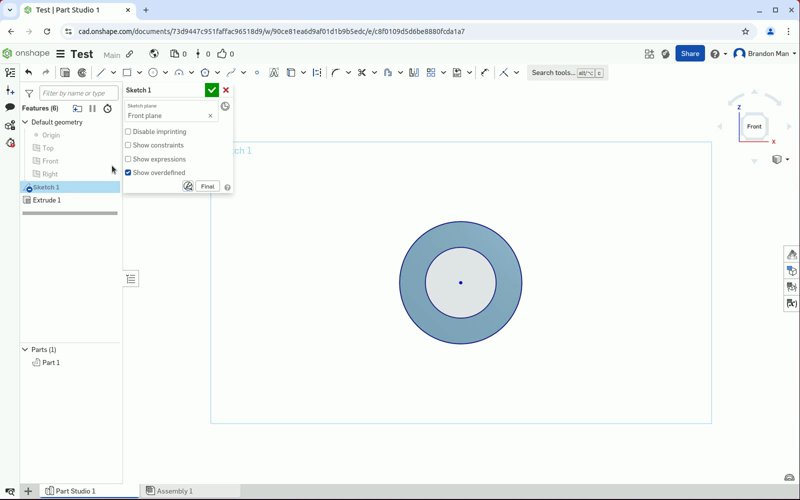
mouse_move(229, 92)
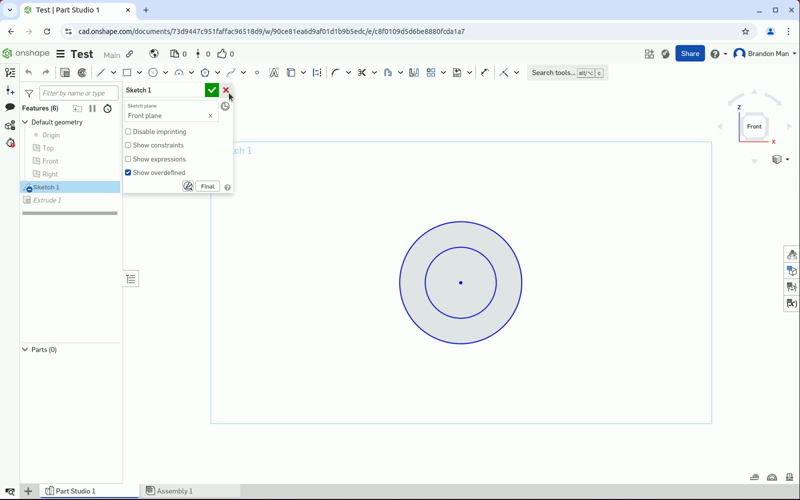
click(229, 92)
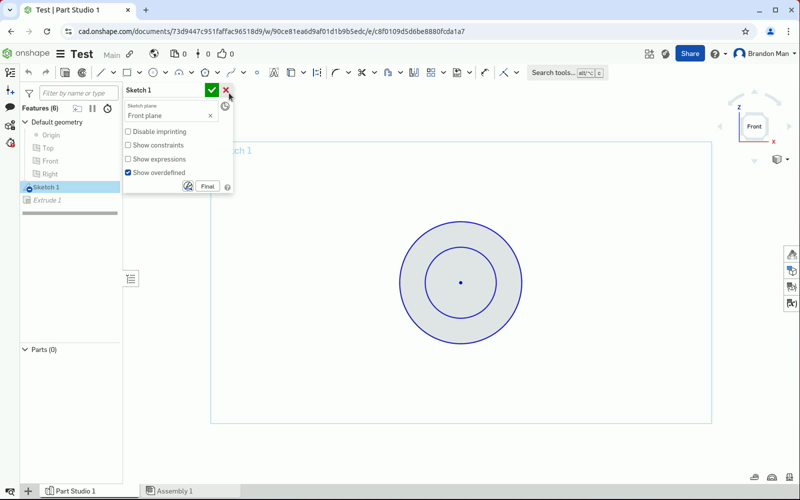
key(shift+s)
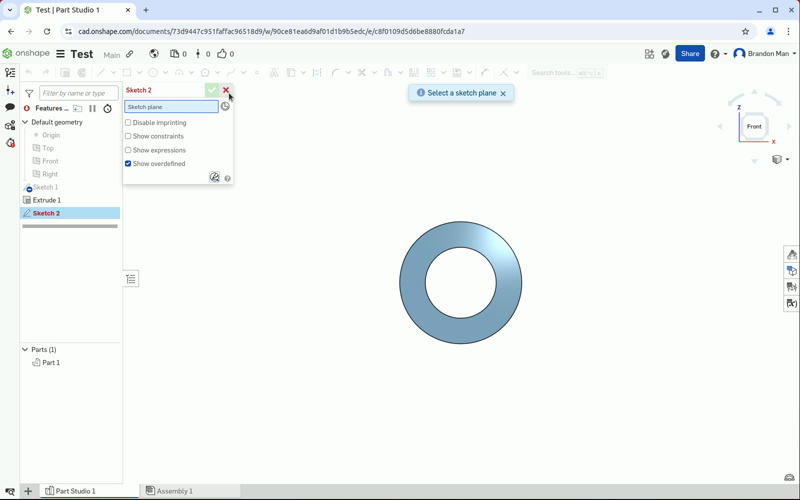
mouse_move(73, 163)
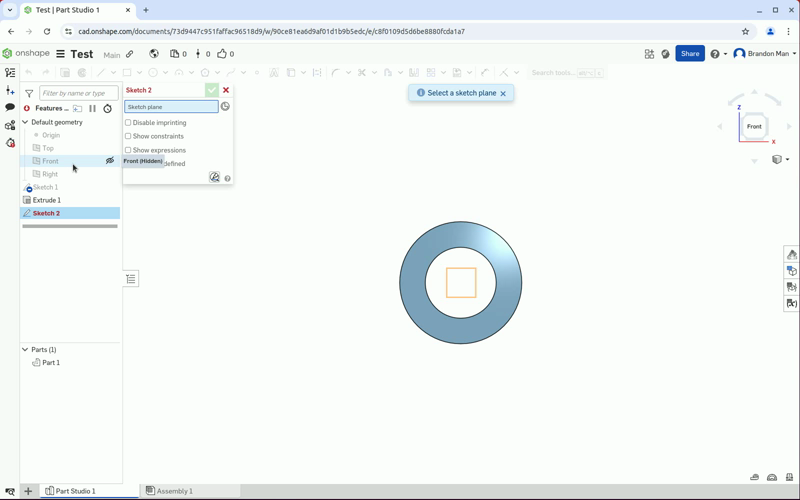
click(73, 163)
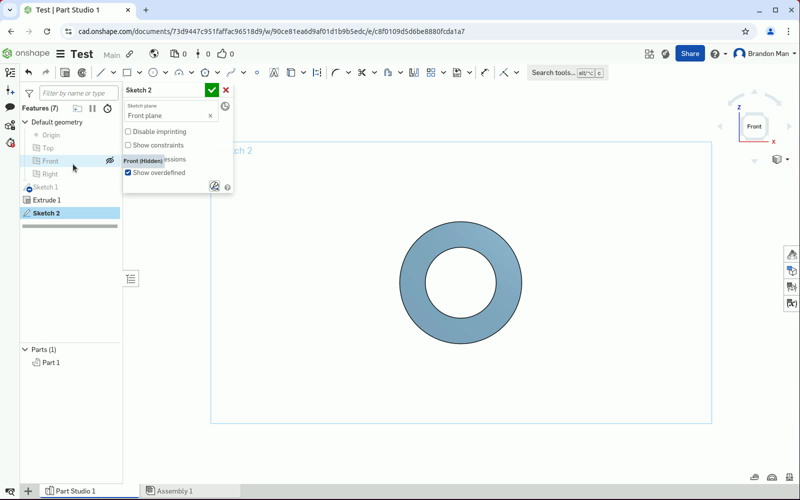
mouse_move(73, 352)
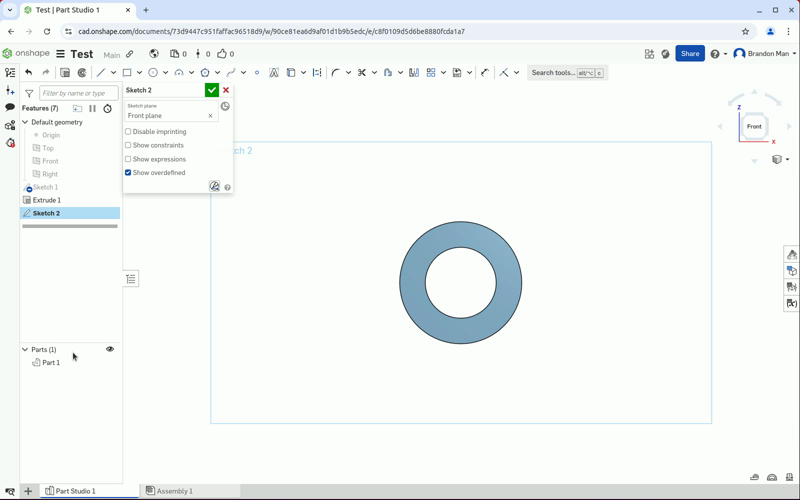
key(y)
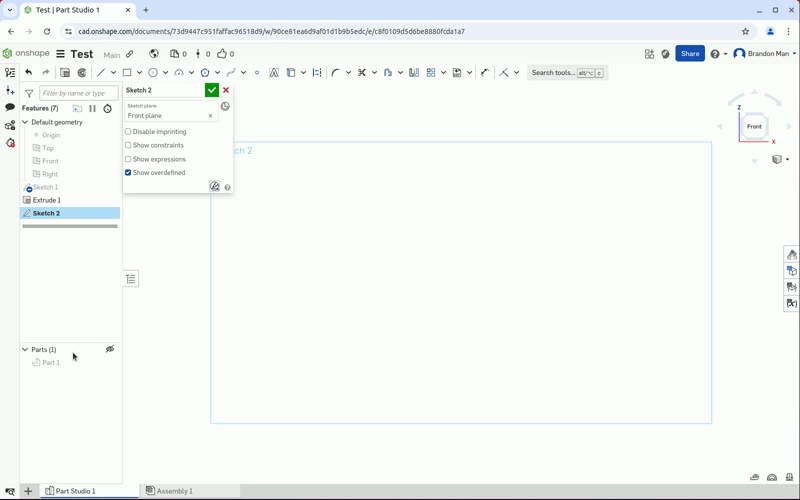
key(c)
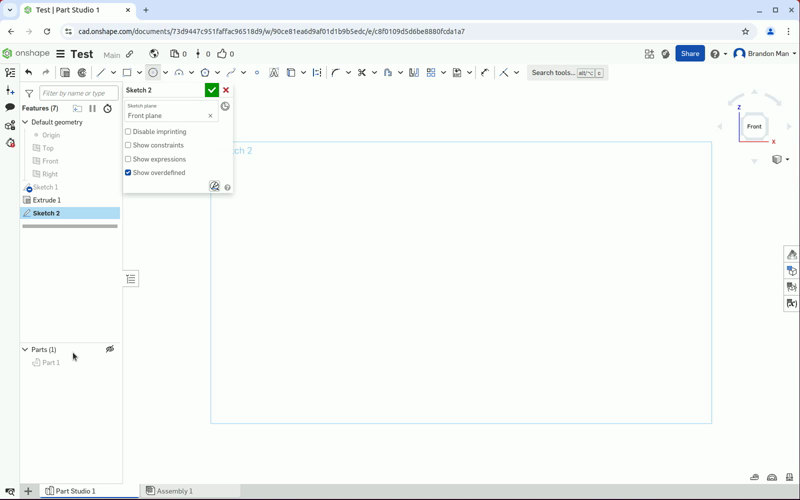
key_down(shift)
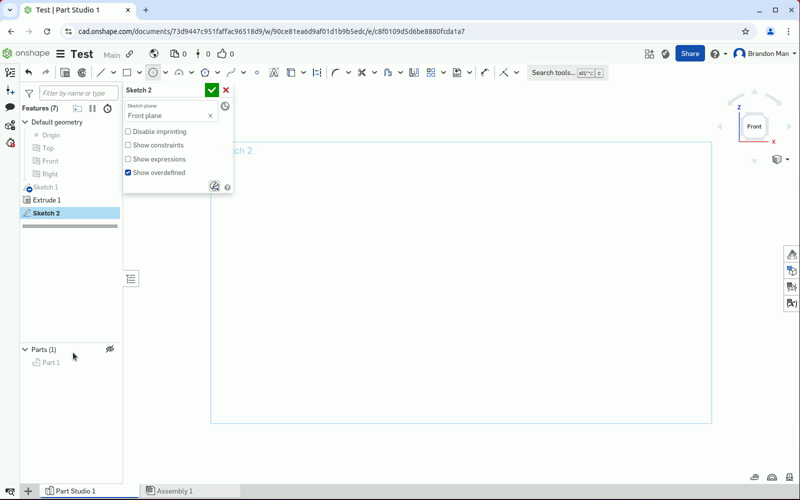
mouse_move(461, 282)
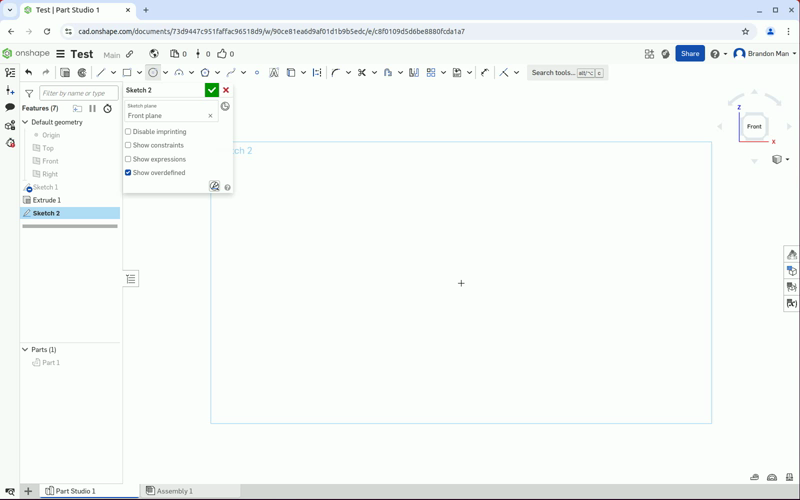
click(461, 282)
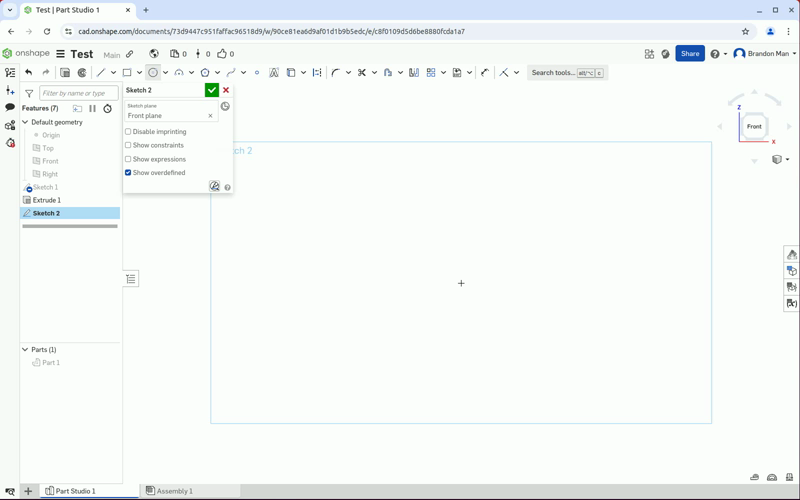
key_up(shift)
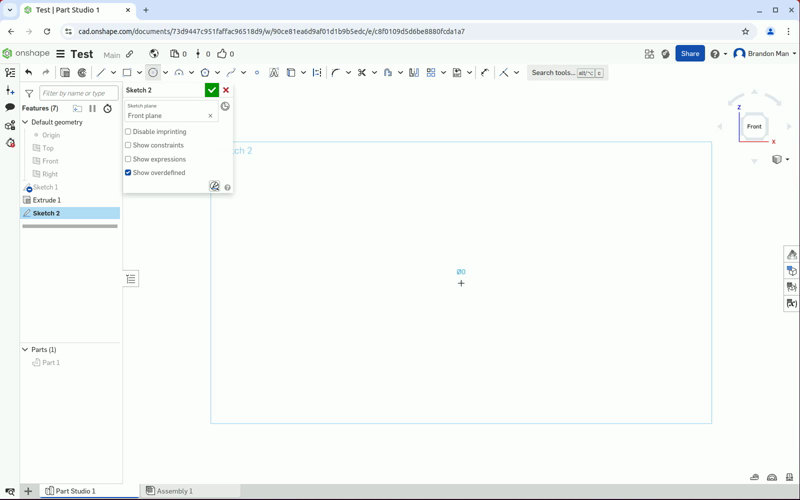
mouse_move(574, 282)
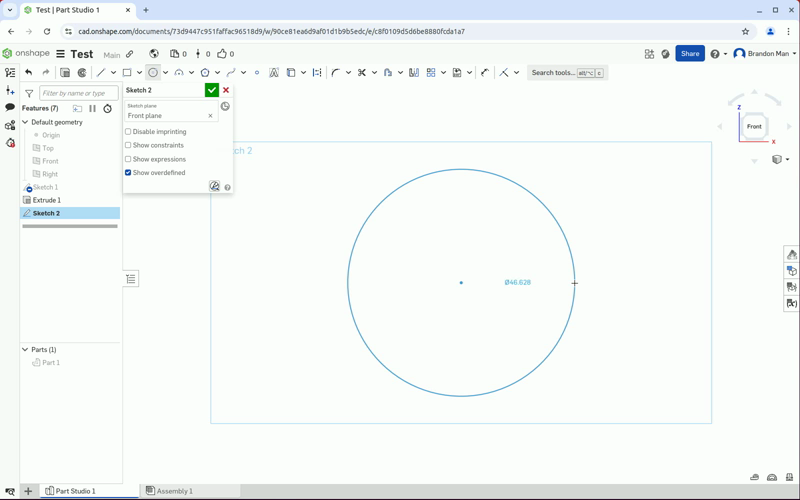
click(574, 282)
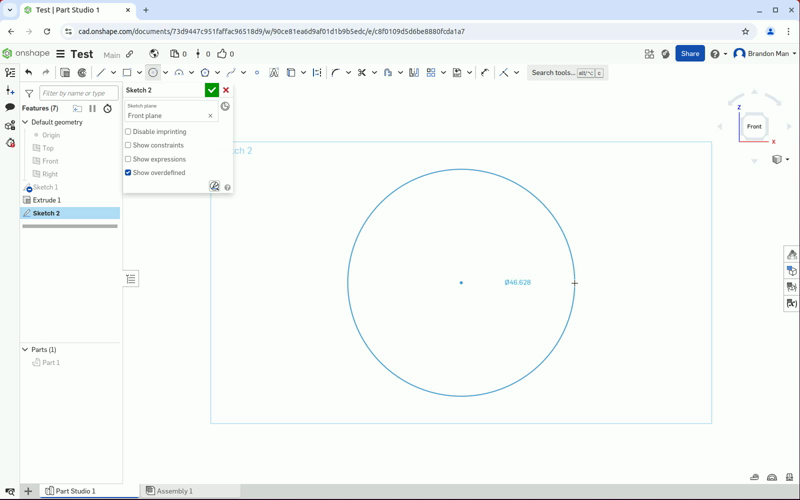
key(esc)
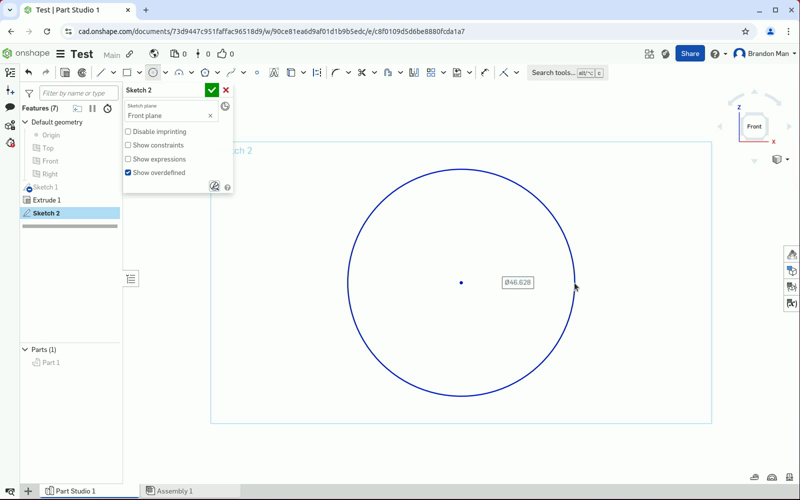
key(c)
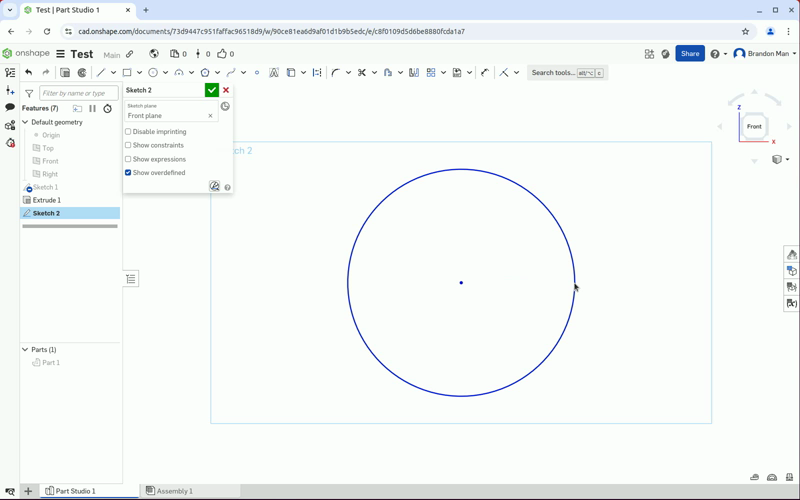
key_down(shift)
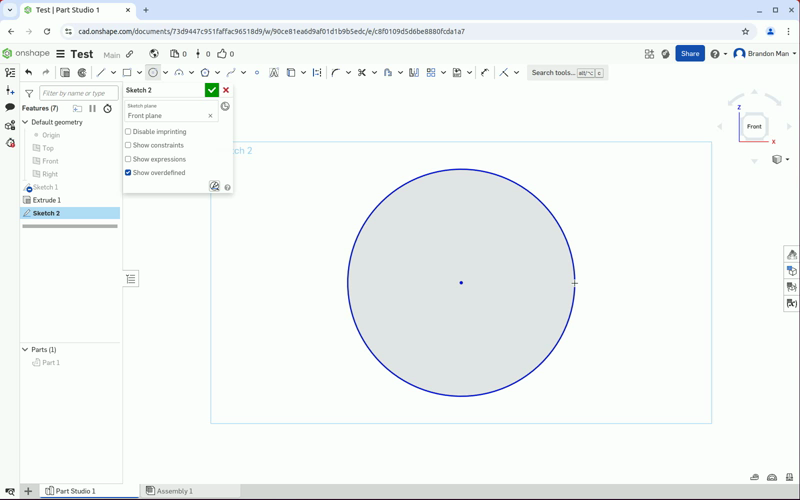
mouse_move(461, 282)
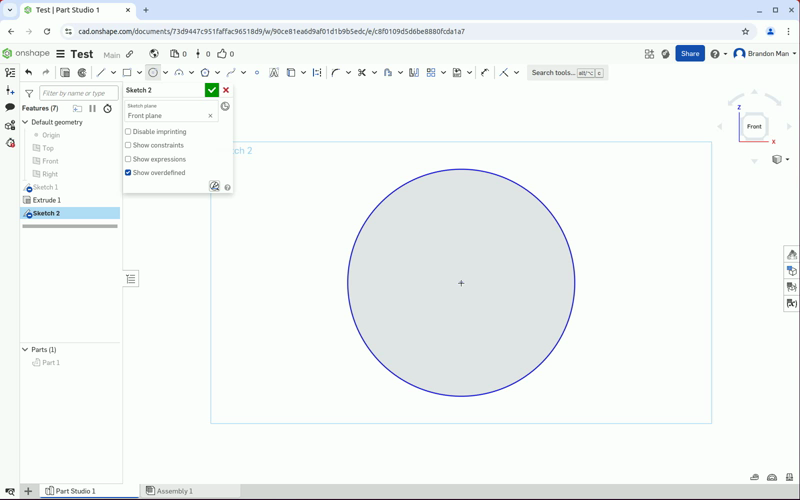
click(461, 282)
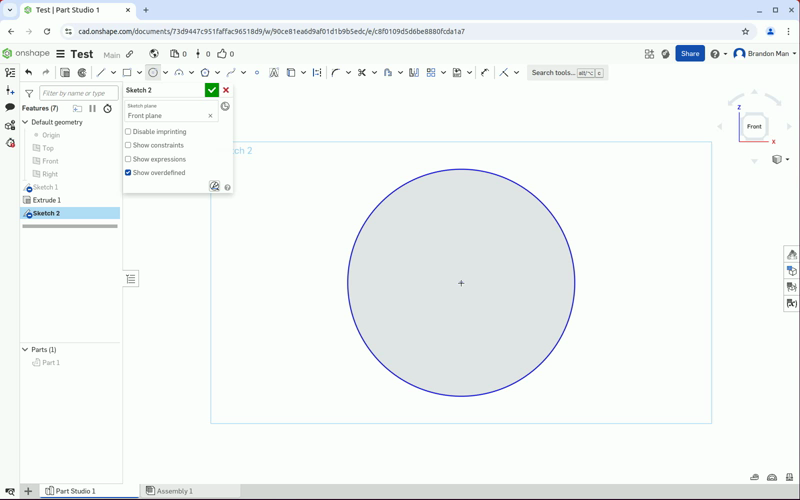
key_up(shift)
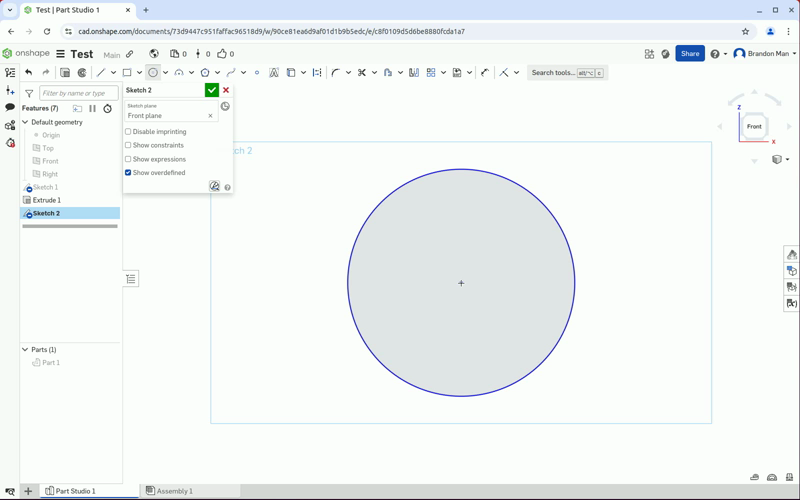
mouse_move(560, 282)
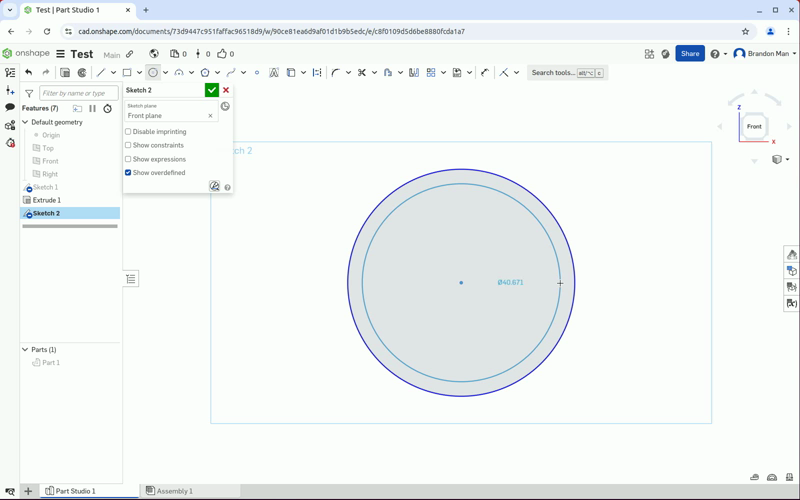
click(560, 282)
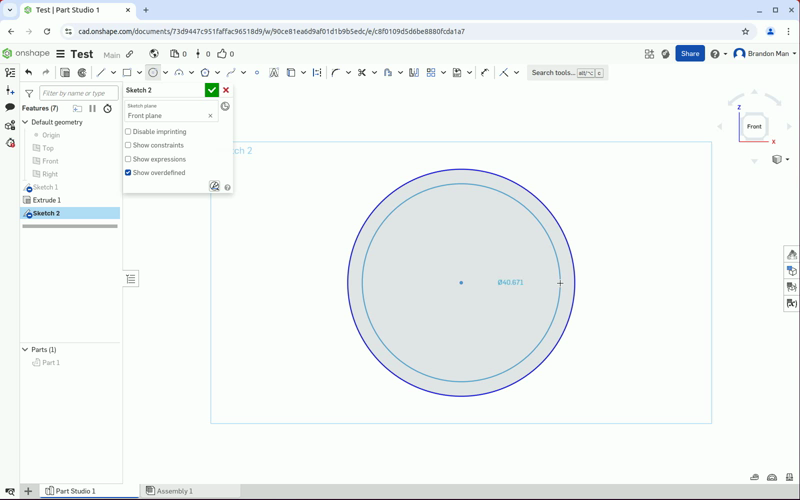
key(esc)
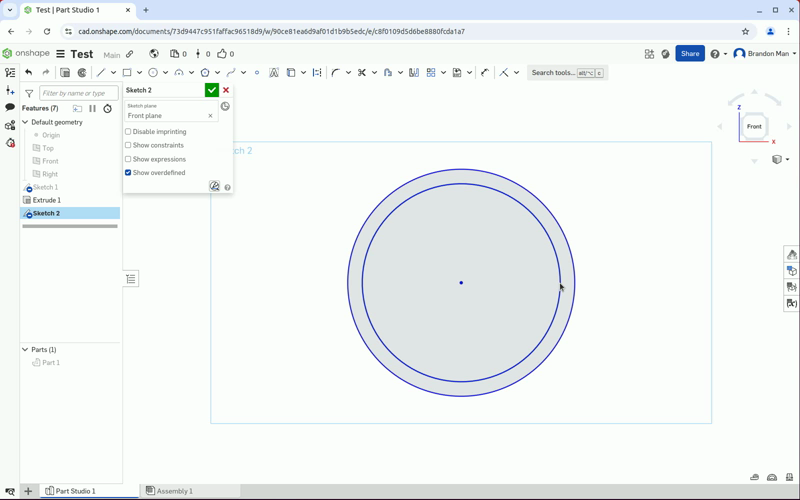
mouse_move(545, 347)
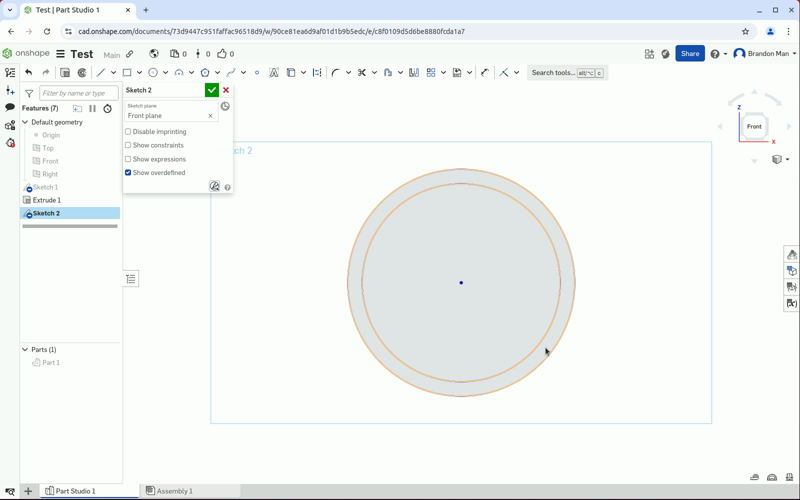
click(545, 347)
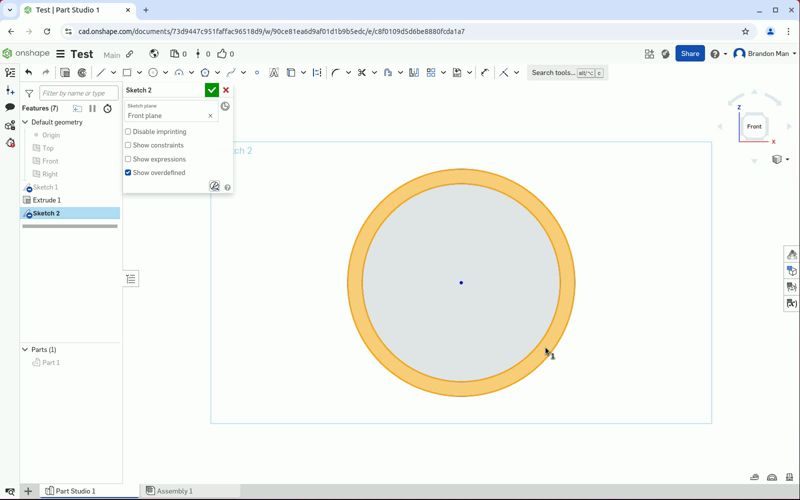
mouse_move(73, 352)
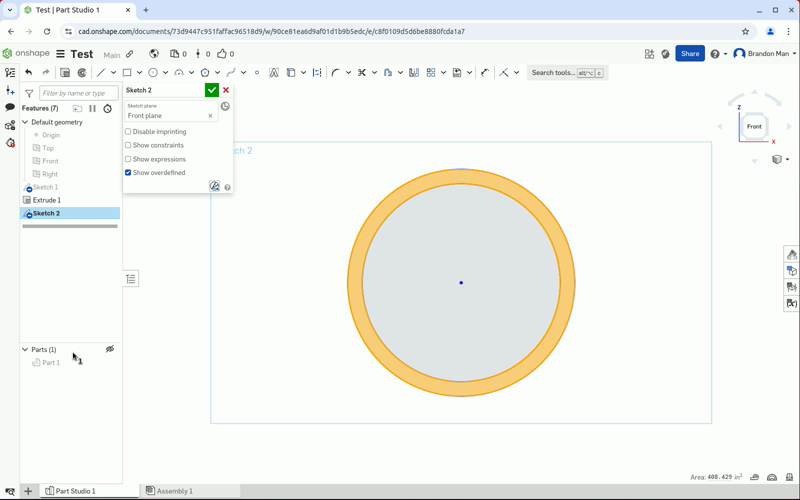
key(shift+y)
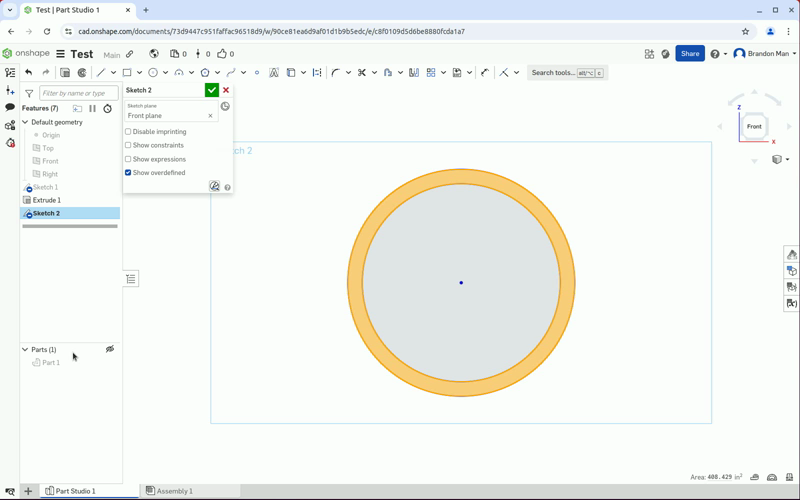
key(shift+e)
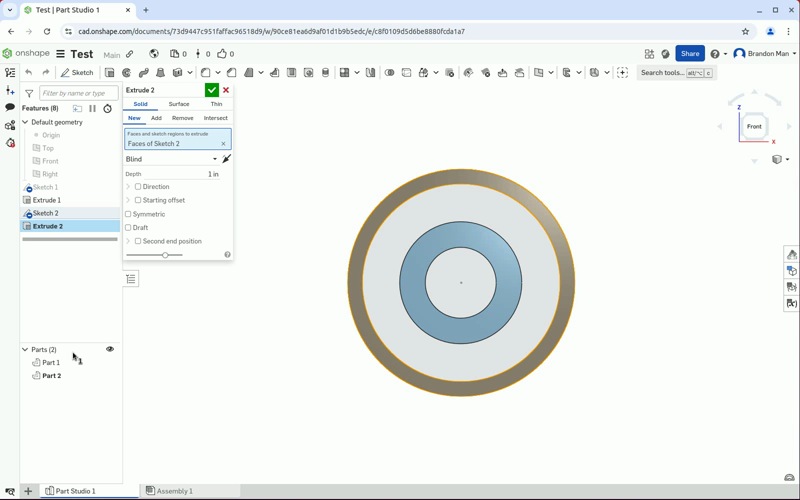
mouse_move(143, 106)
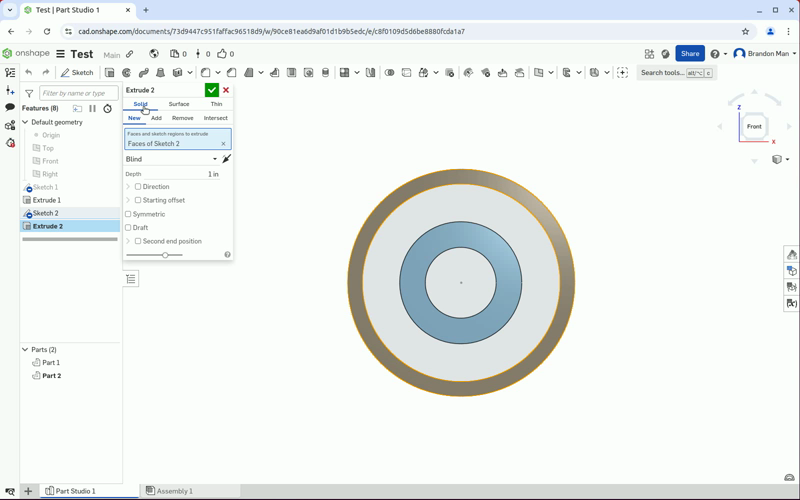
click(143, 106)
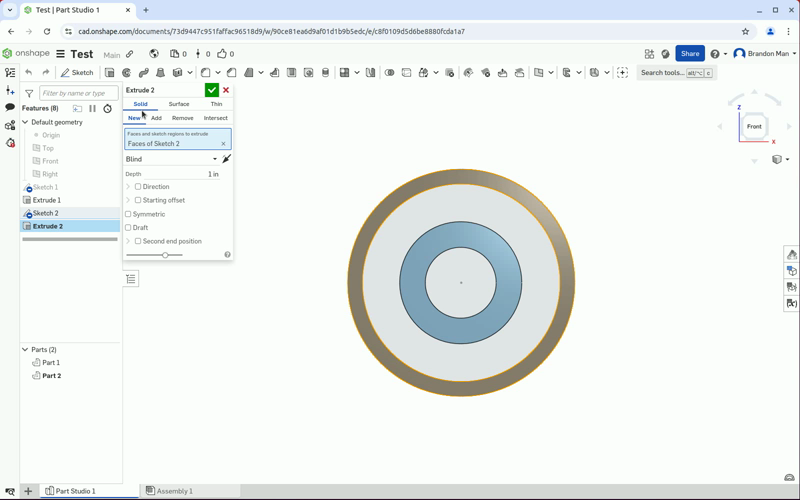
mouse_move(137, 120)
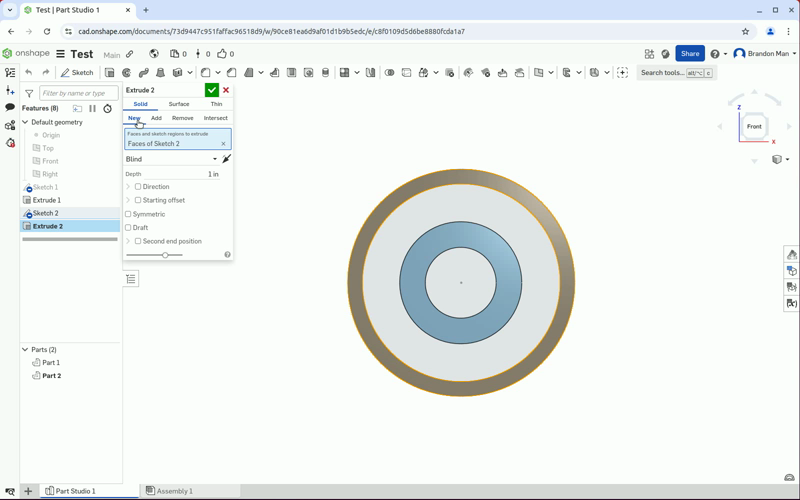
click(137, 120)
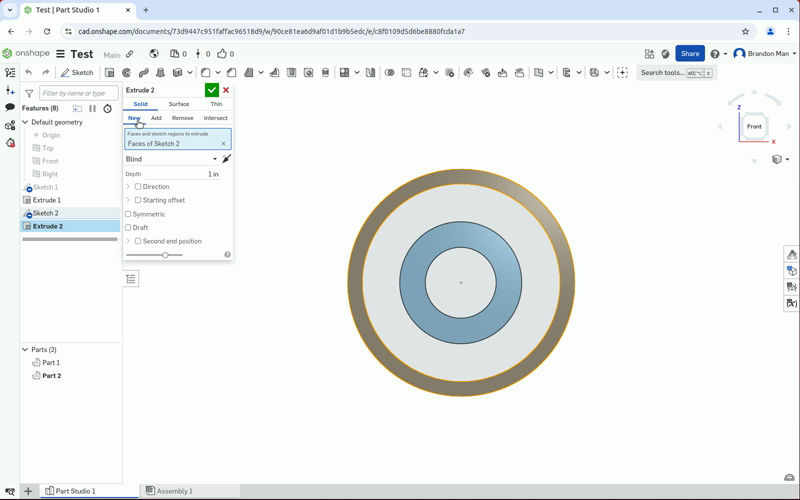
key(tab, 4)
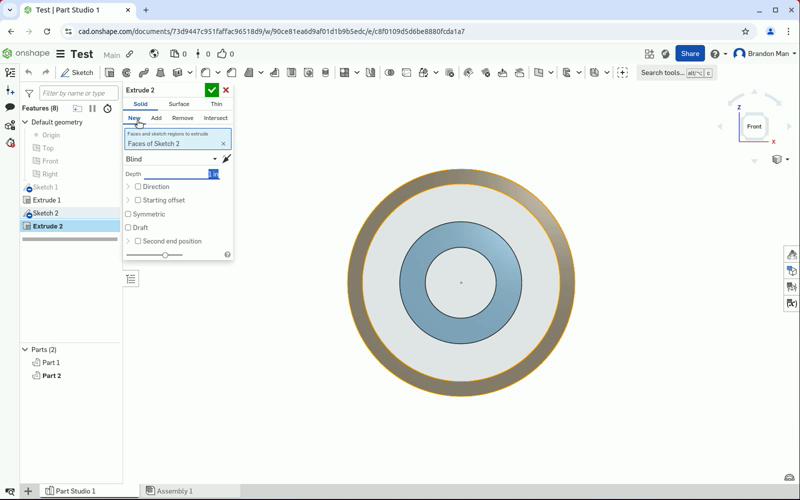
text(14.442)
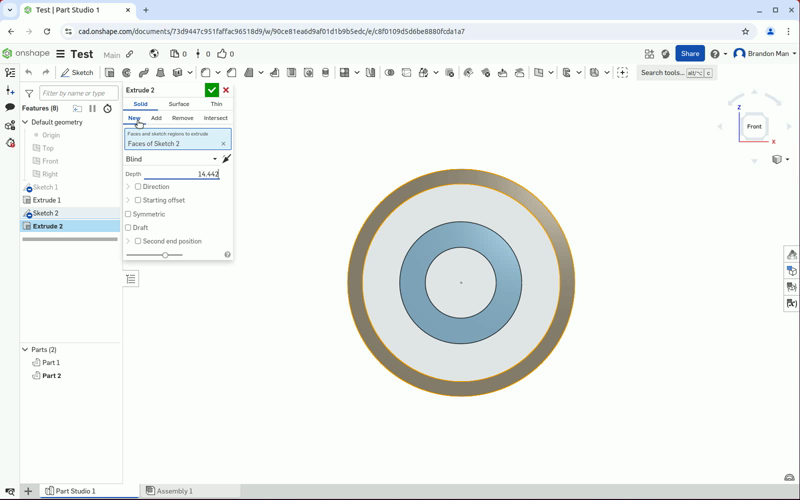
key(tab, 3)
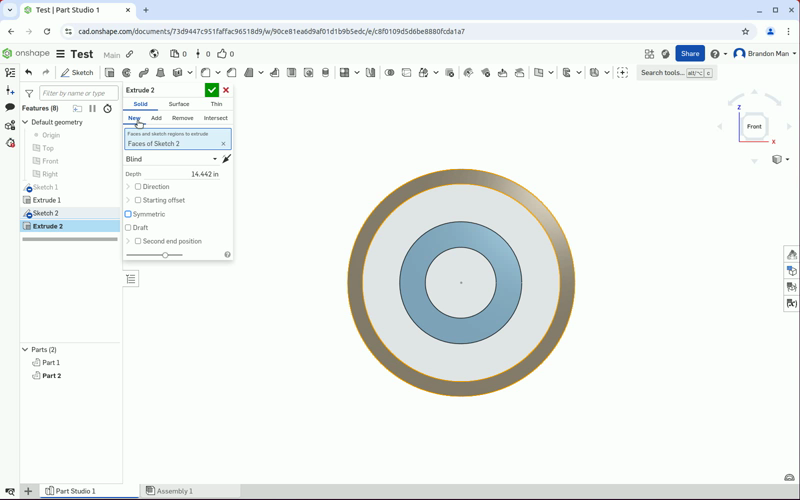
key(space)
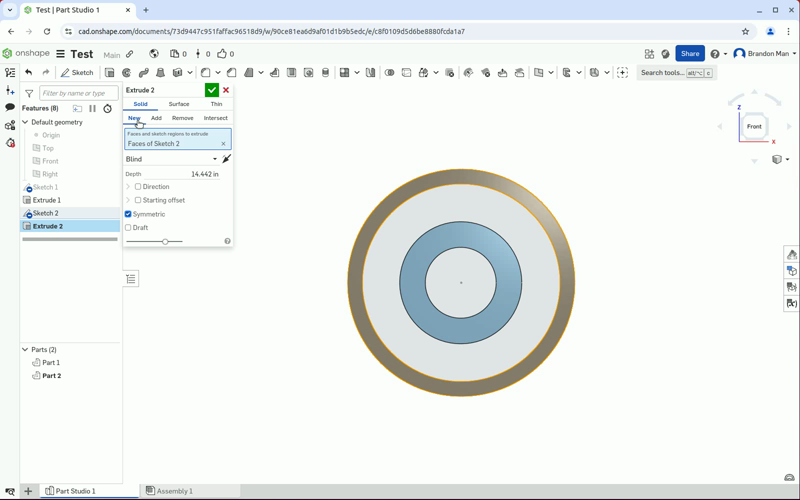
key(enter)
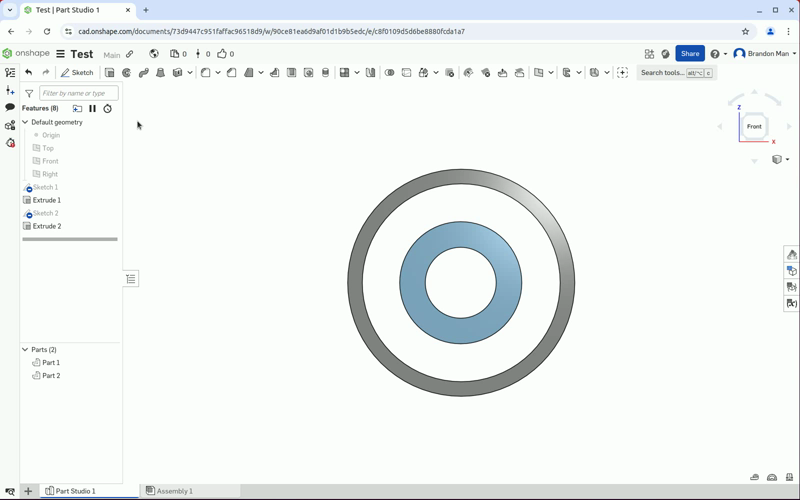
key(shift+h)
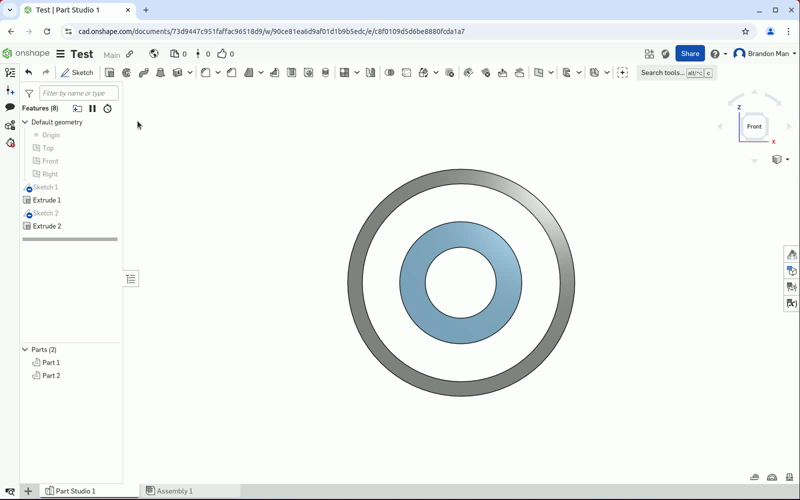
key(shift+h)
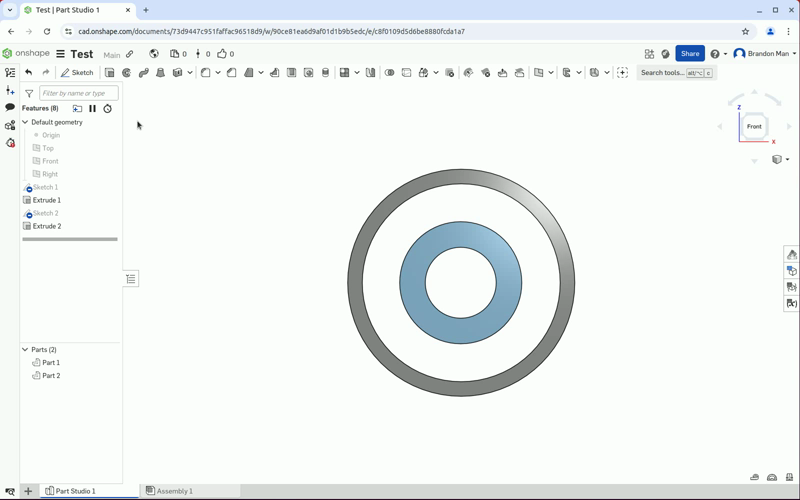
mouse_move(73, 189)
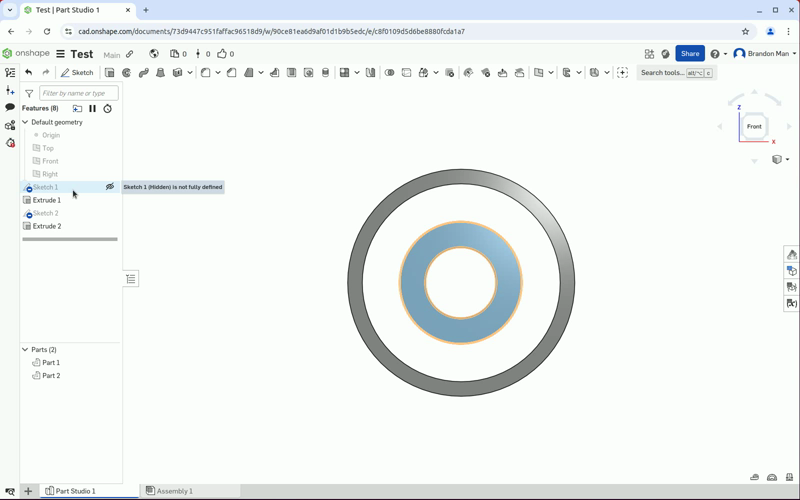
click(73, 189)
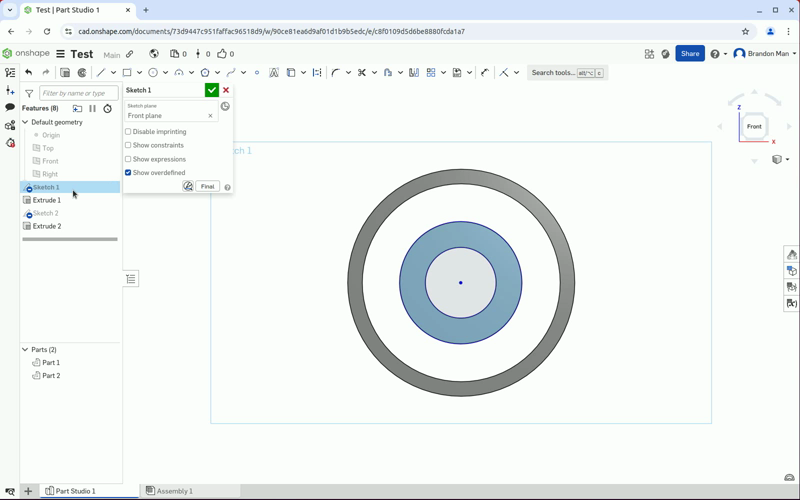
mouse_move(229, 92)
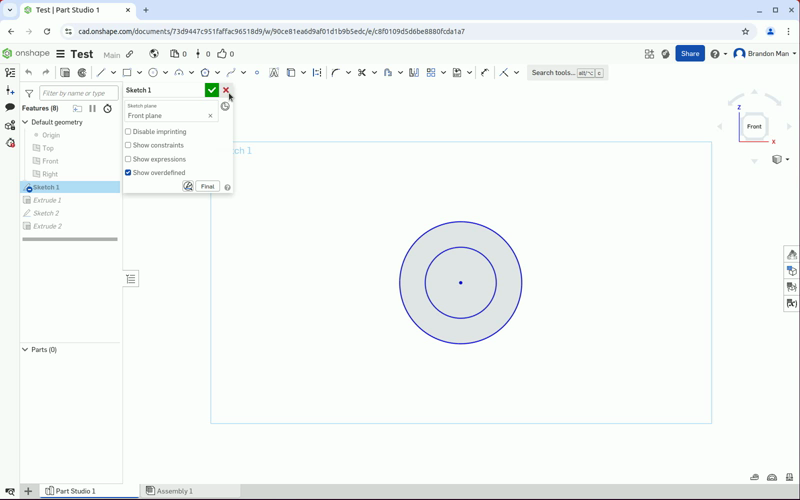
click(229, 92)
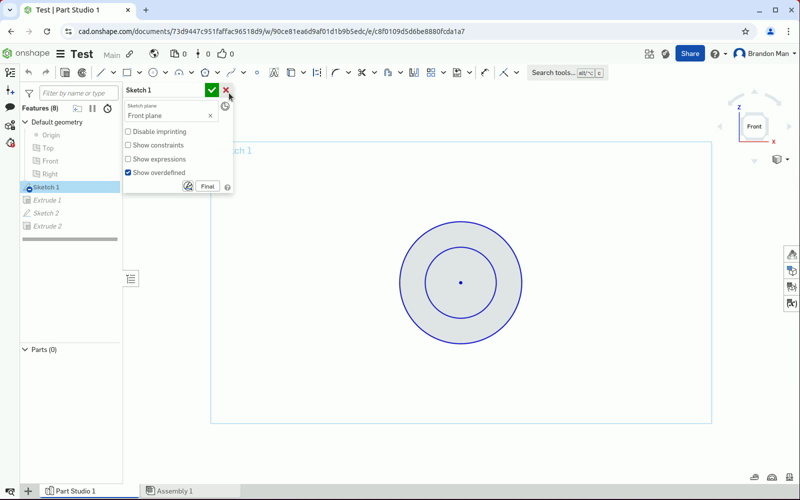
key(shift+s)
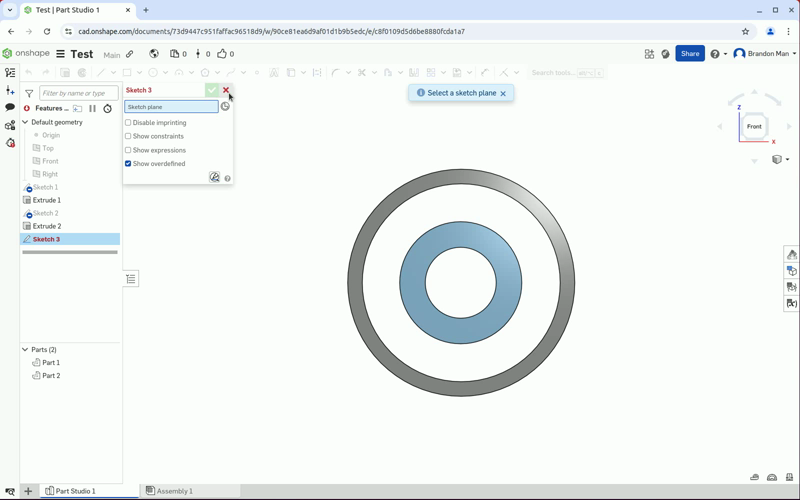
mouse_move(73, 163)
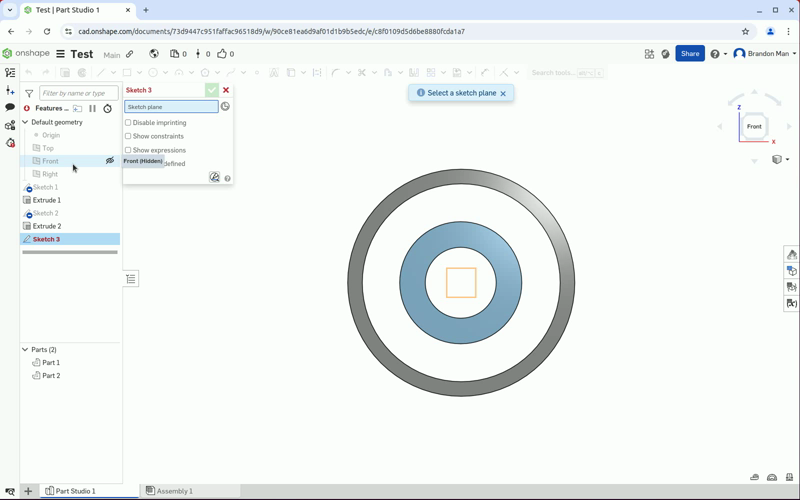
click(73, 163)
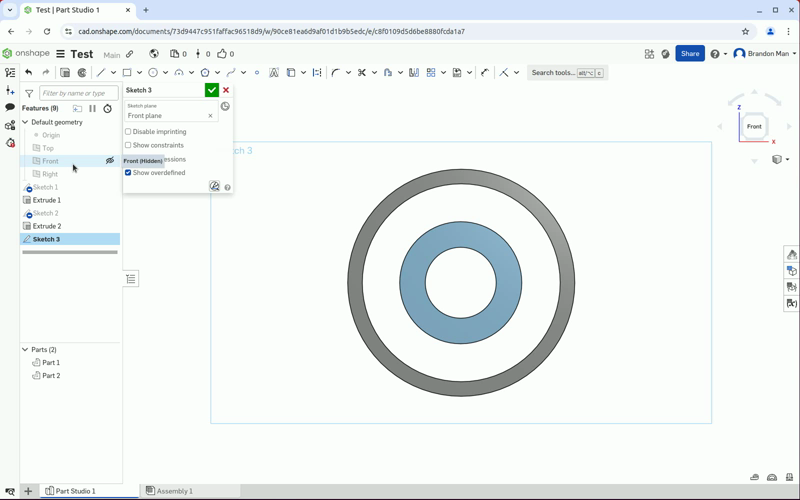
mouse_move(73, 352)
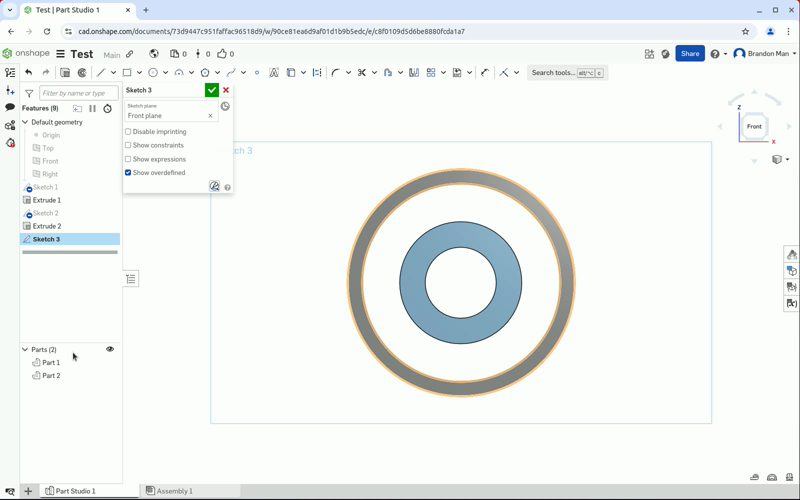
key(y)
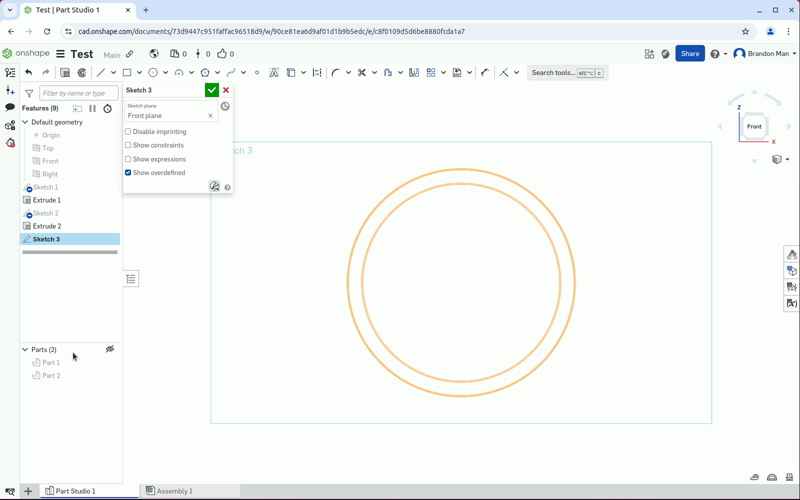
key(c)
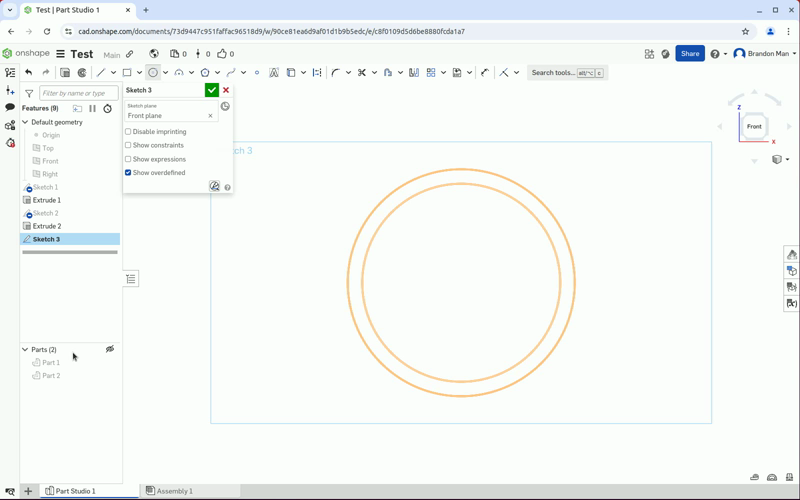
key_down(shift)
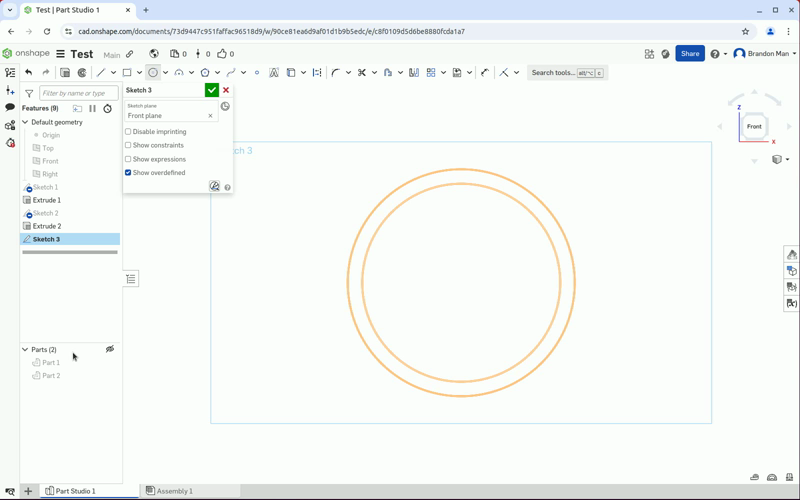
mouse_move(461, 282)
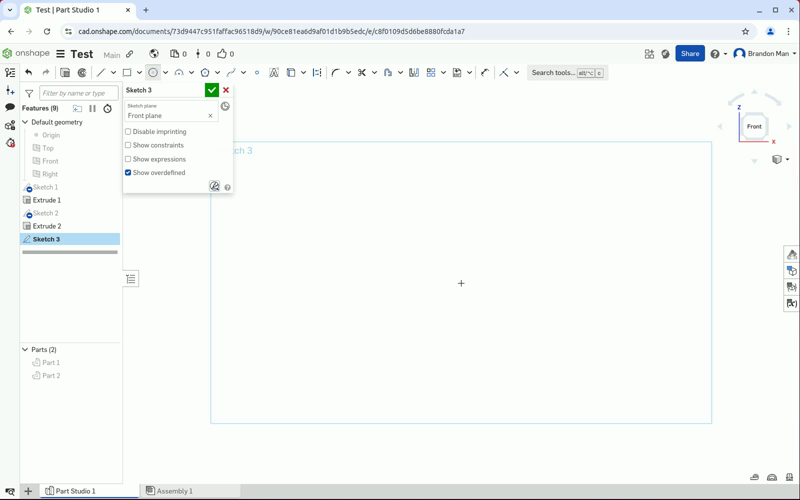
click(461, 282)
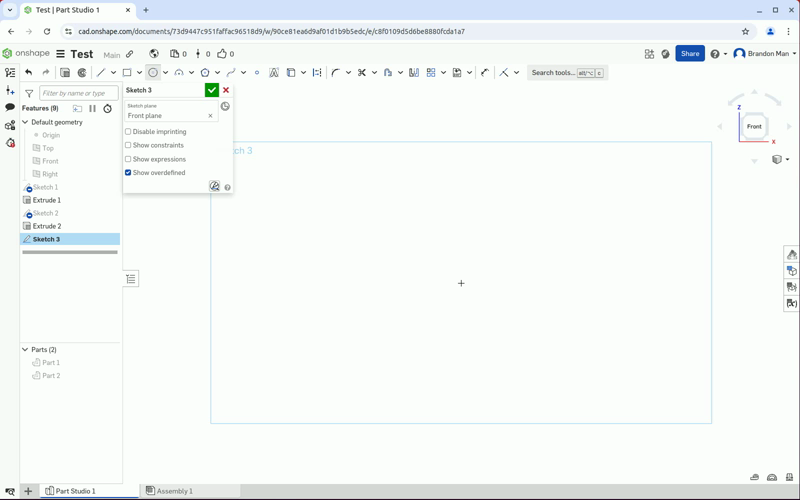
key_up(shift)
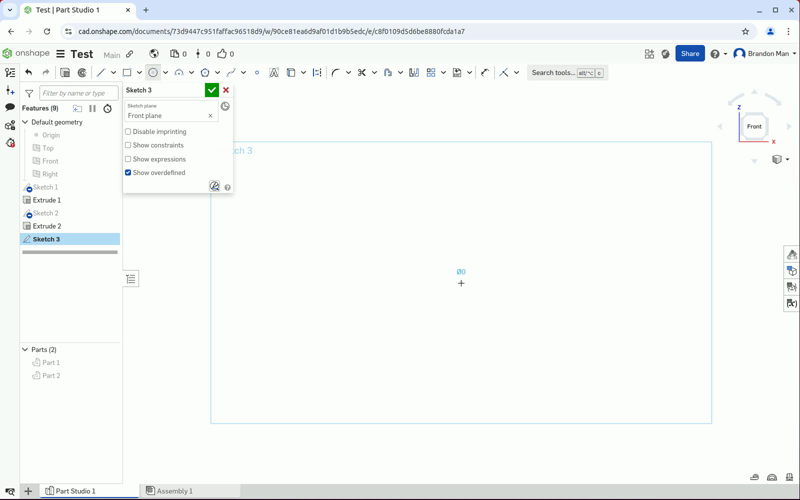
mouse_move(560, 282)
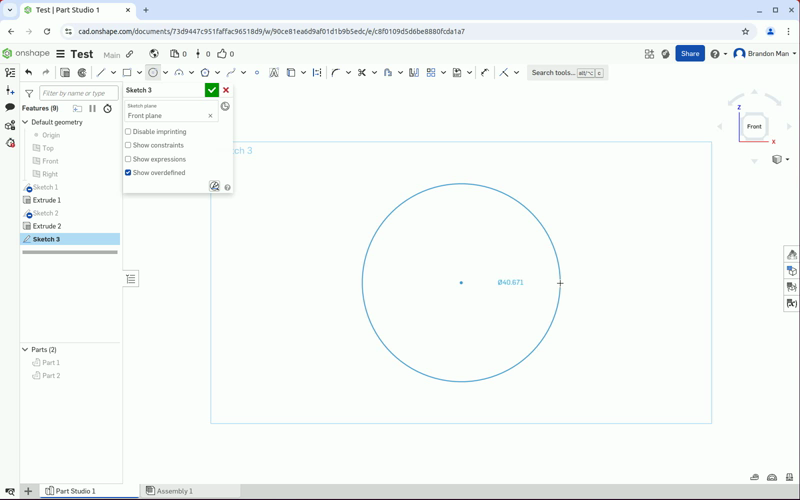
click(560, 282)
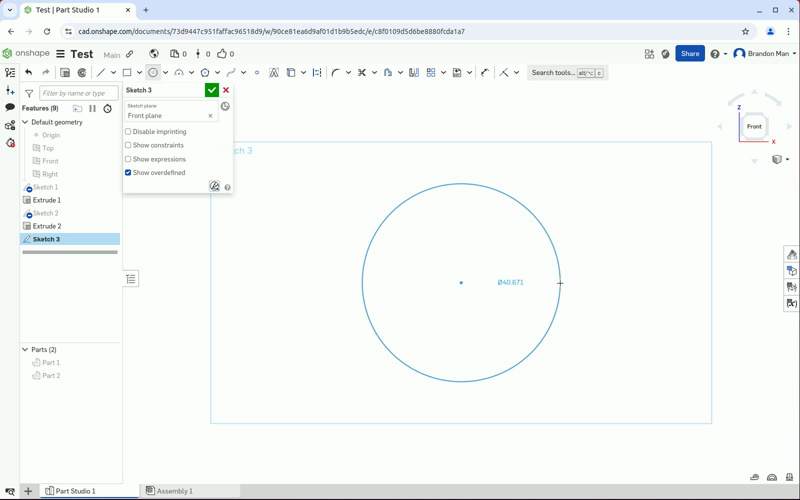
key(esc)
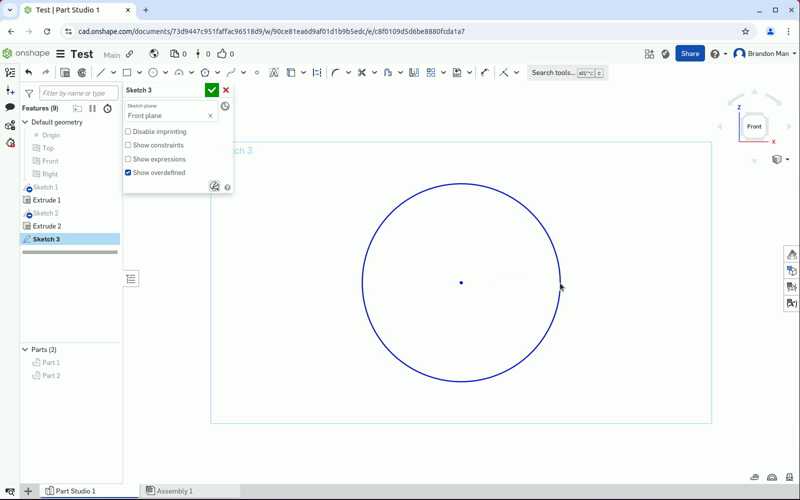
key(c)
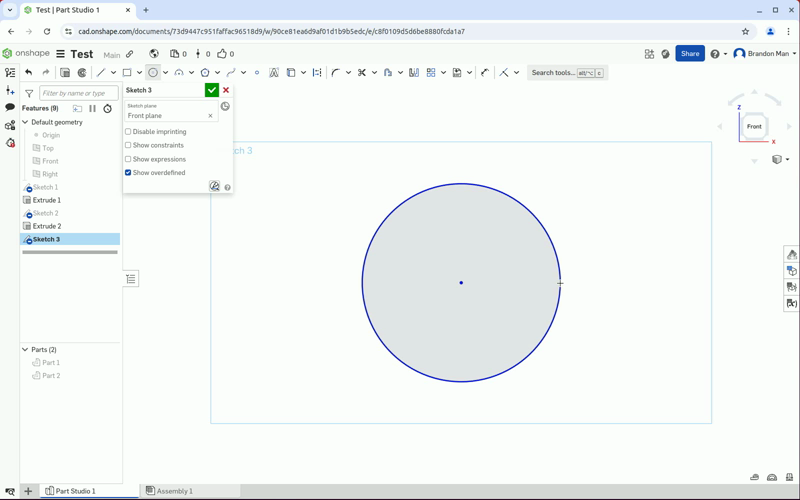
key_down(shift)
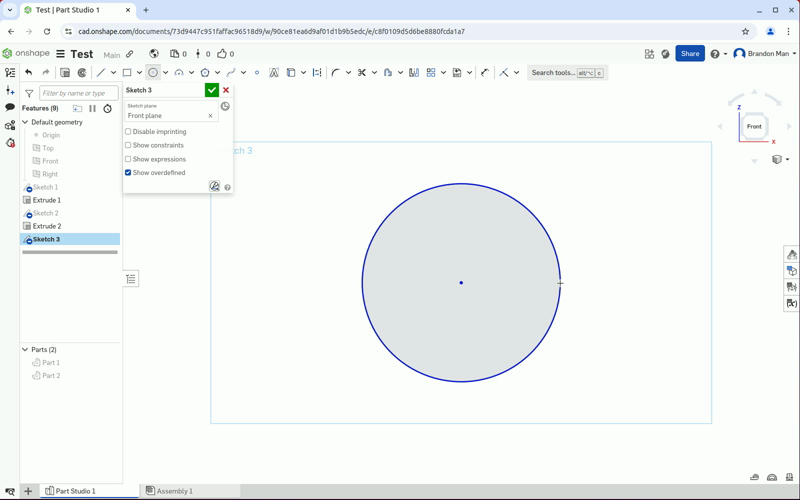
mouse_move(461, 282)
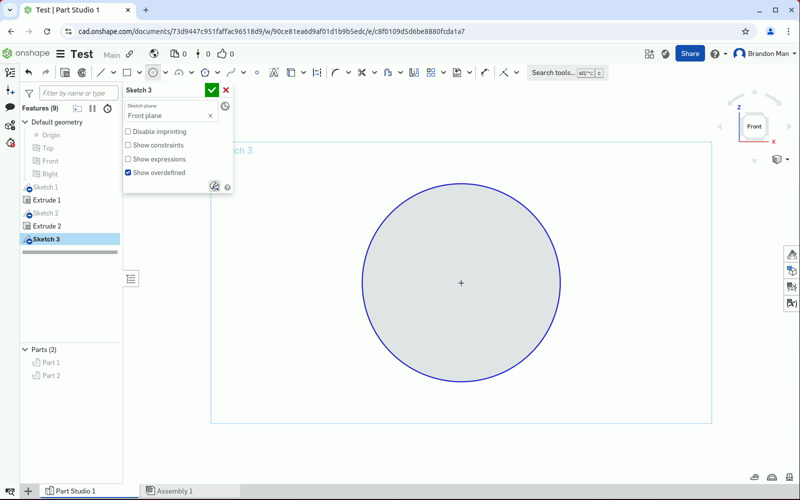
click(461, 282)
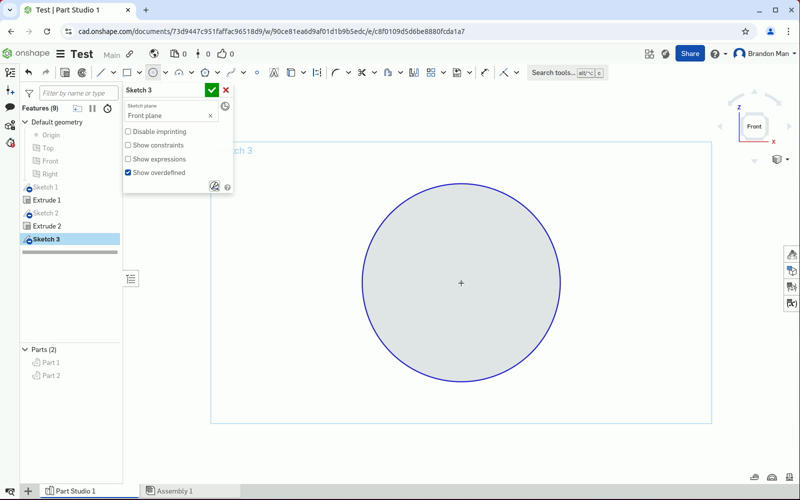
key_up(shift)
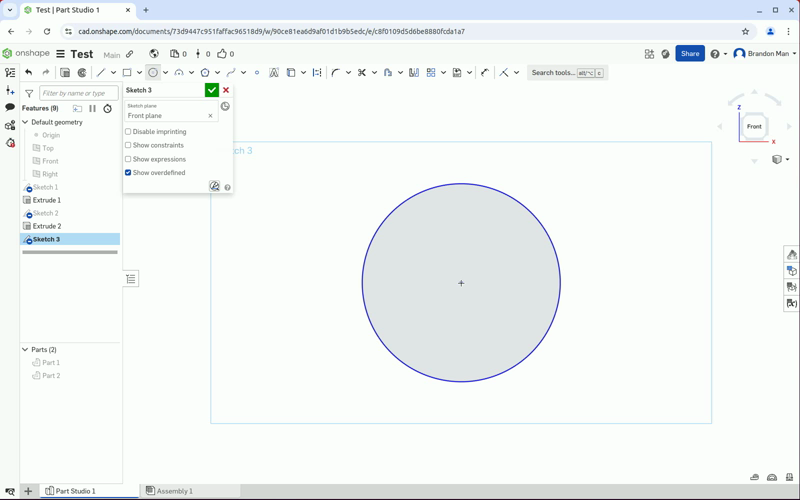
mouse_move(521, 282)
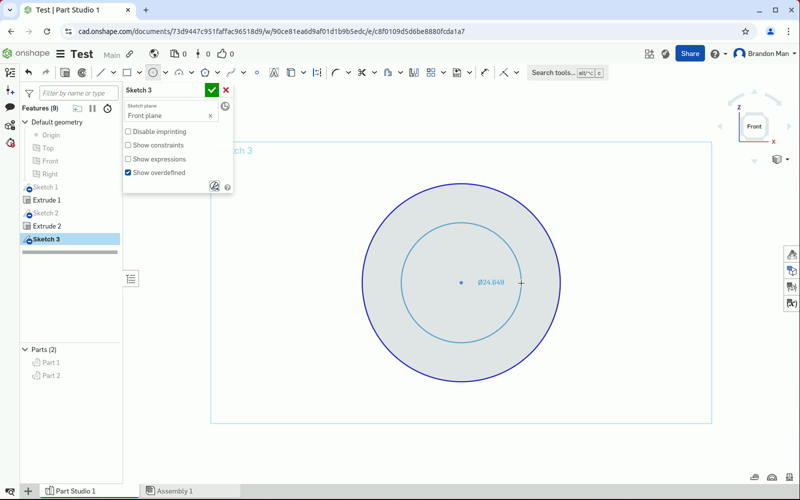
click(521, 282)
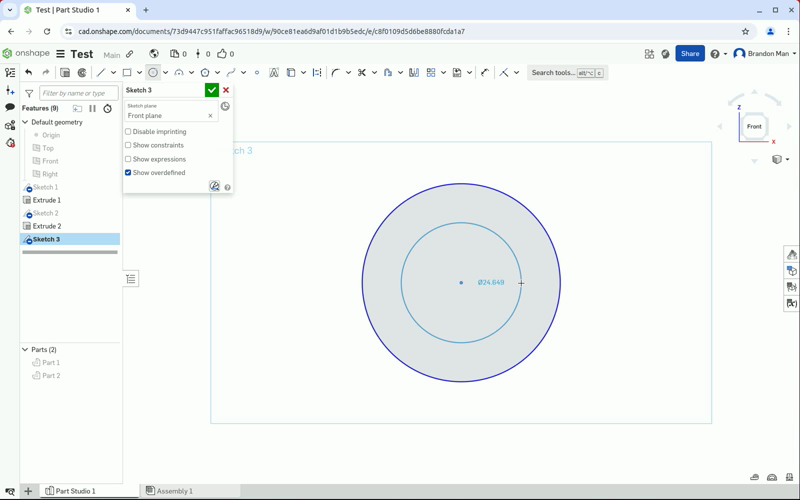
key(esc)
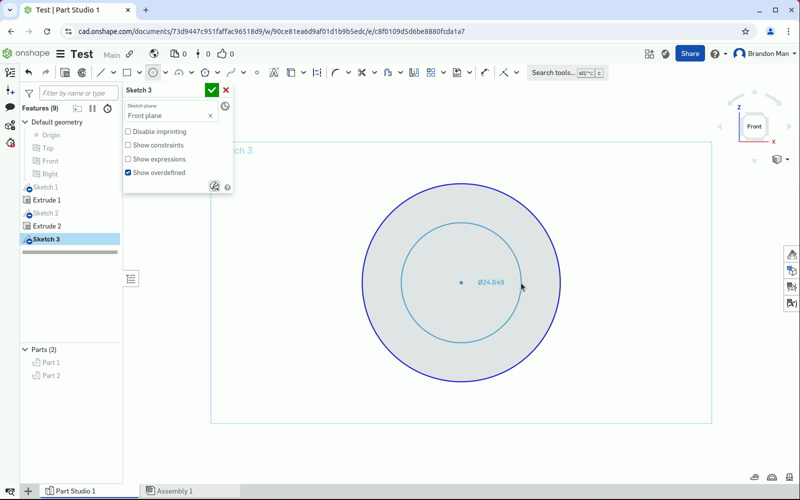
mouse_move(529, 328)
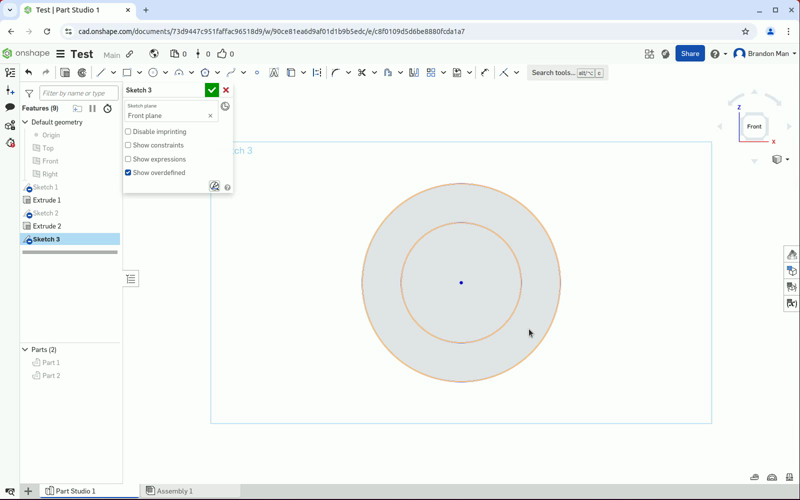
click(529, 328)
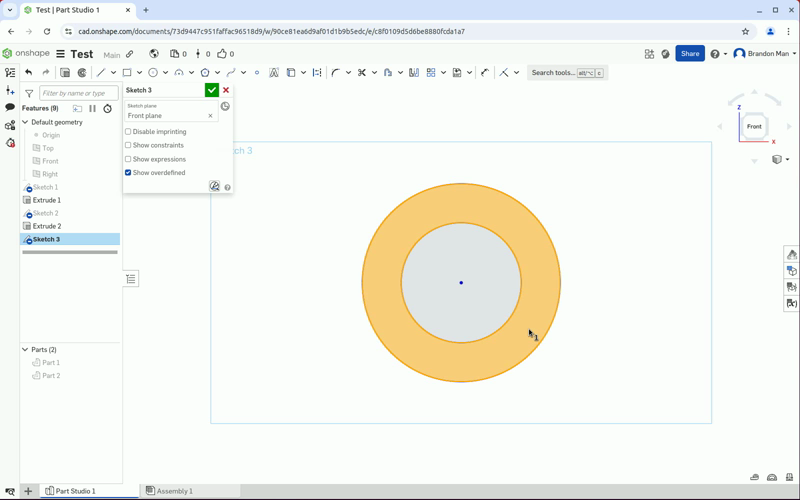
mouse_move(73, 352)
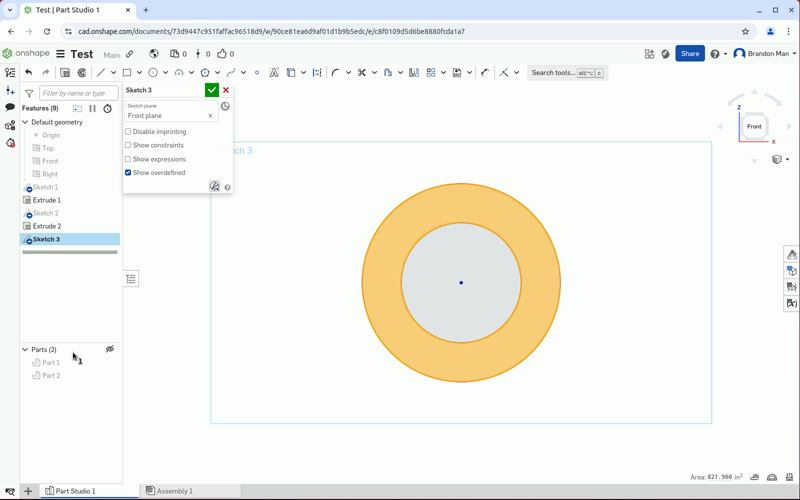
key(shift+y)
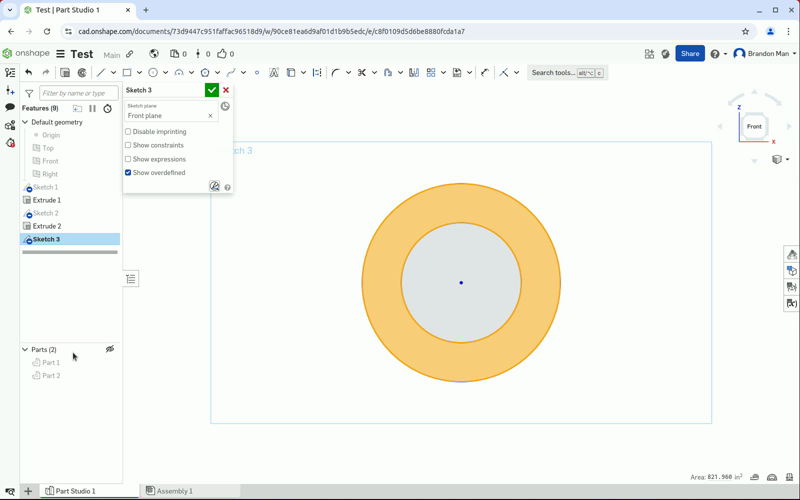
key(shift+e)
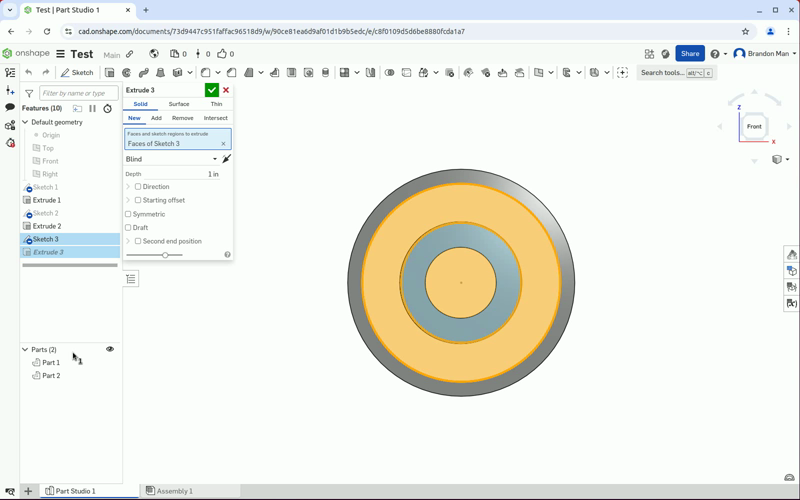
mouse_move(143, 106)
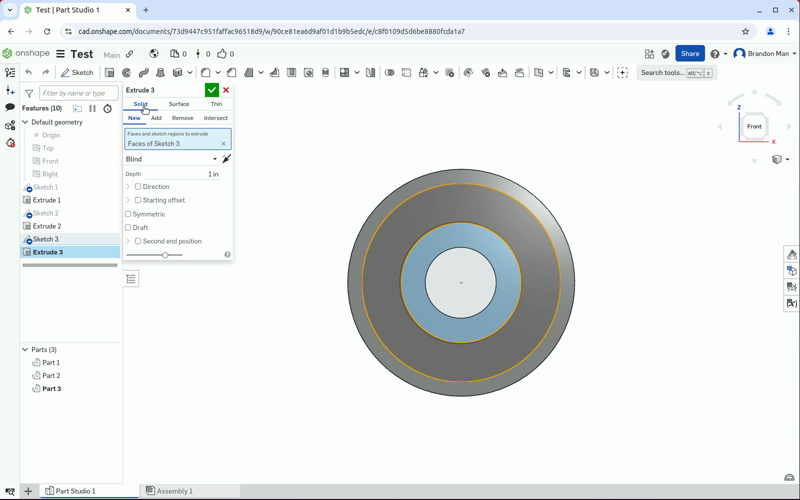
click(143, 106)
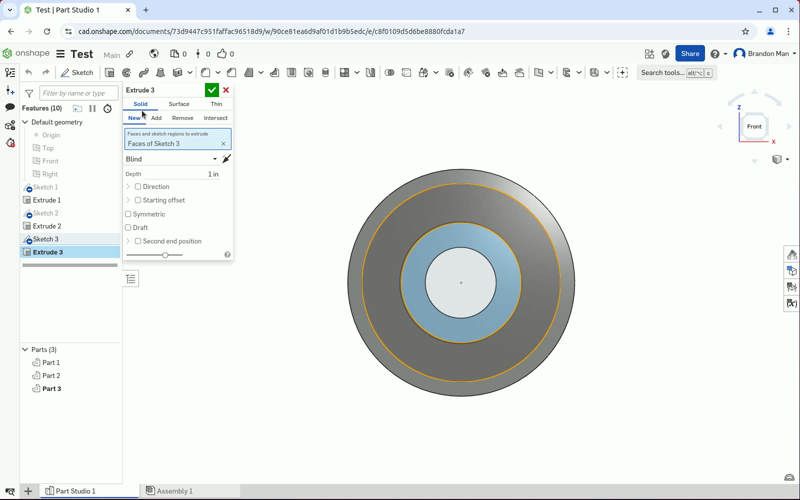
mouse_move(137, 120)
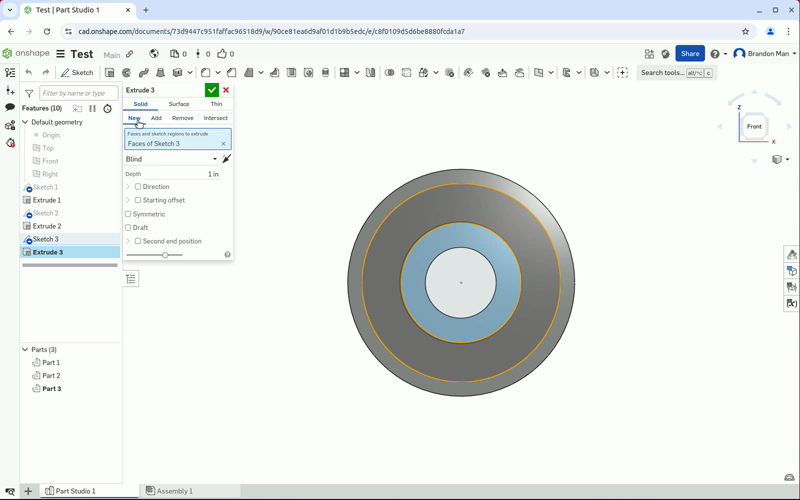
click(137, 120)
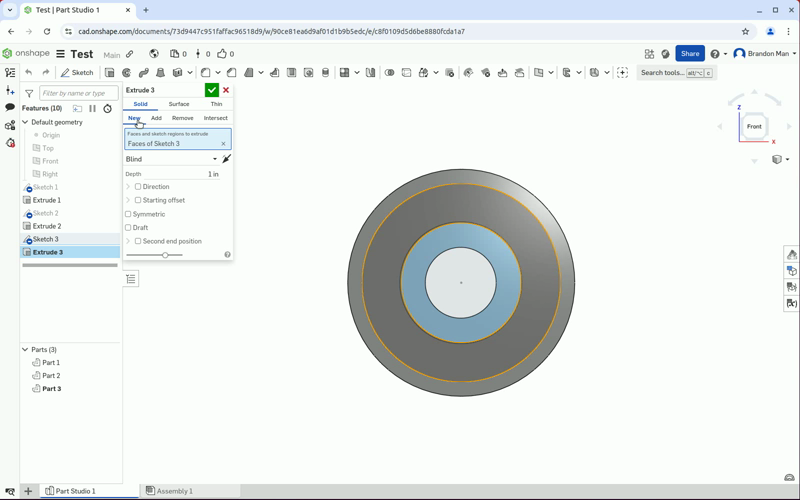
key(tab, 4)
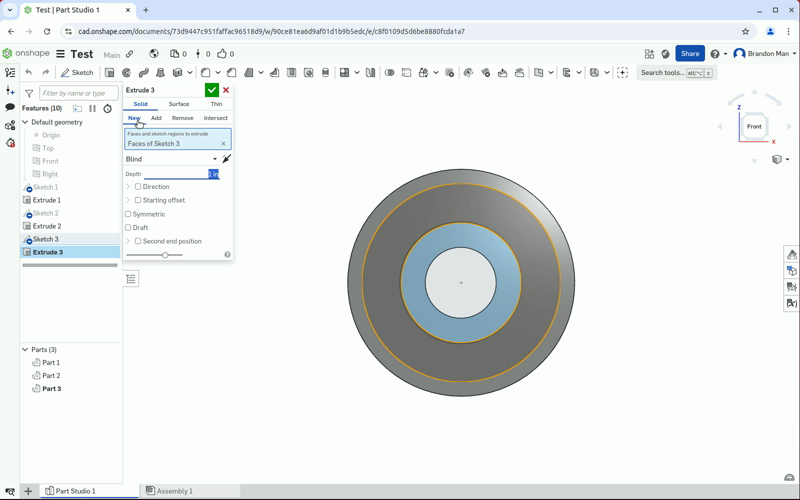
text(12.516)
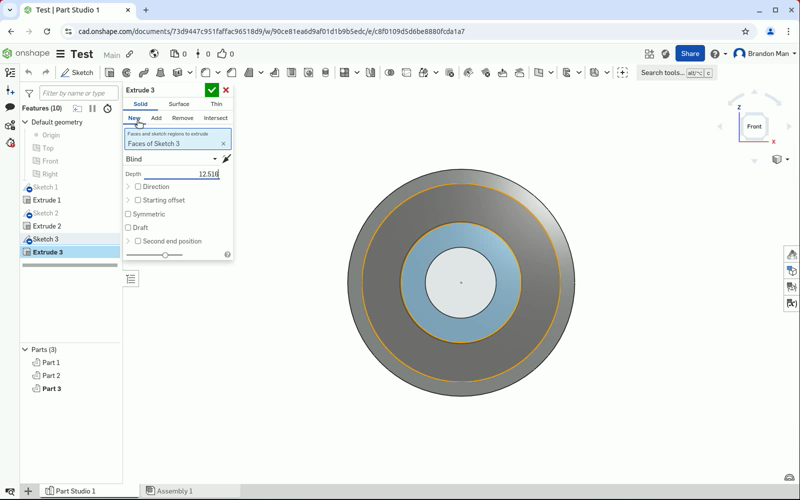
key(tab, 3)
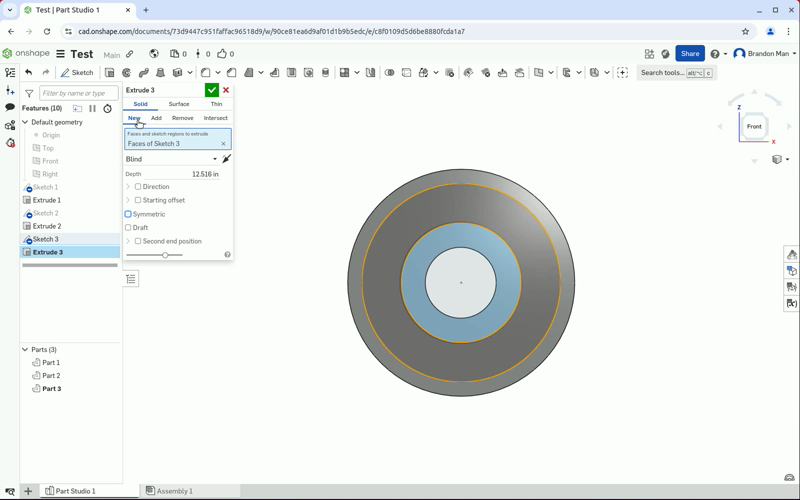
key(space)
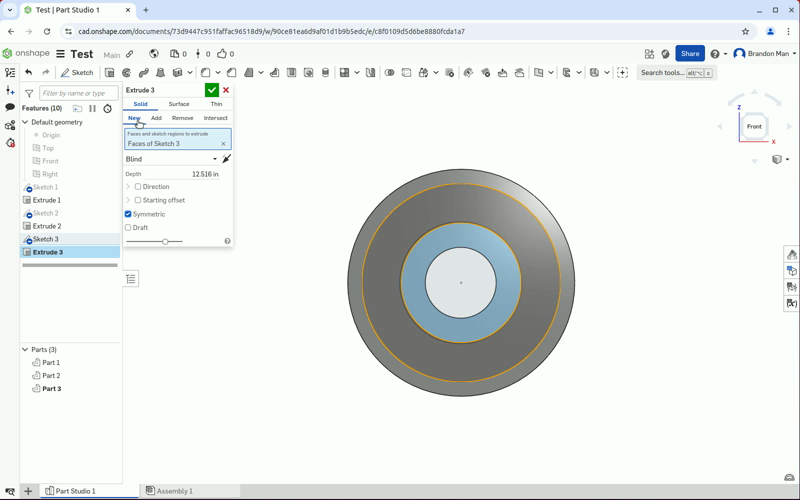
key(enter)
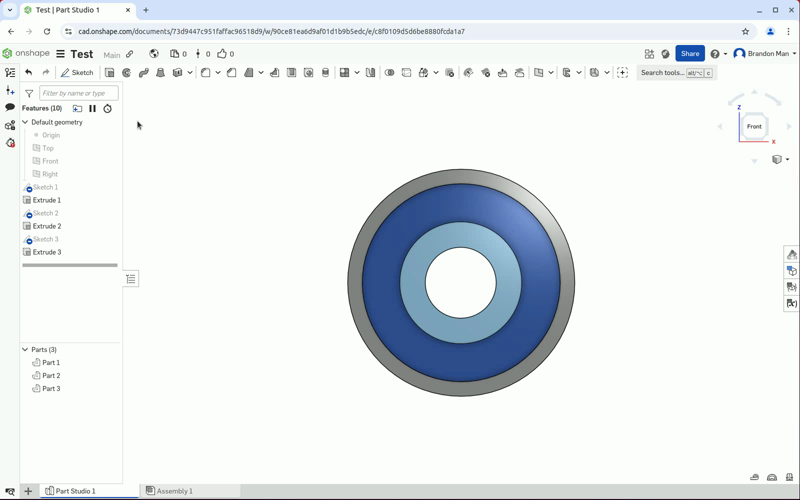
key(shift+h)
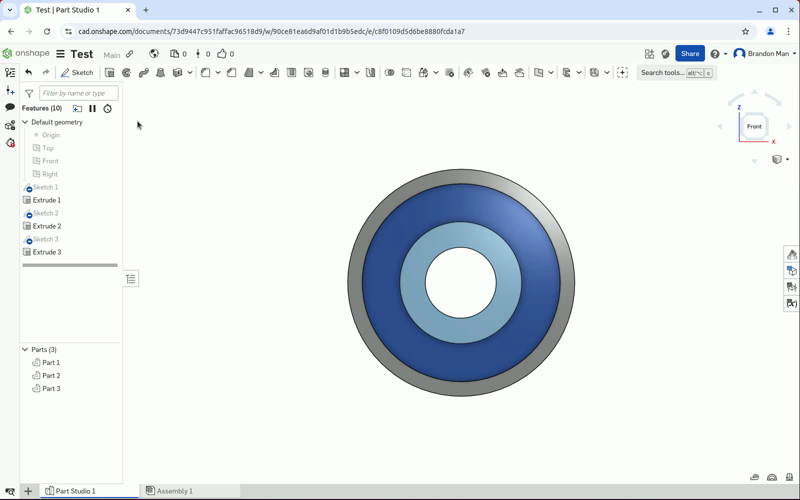
key(shift+h)
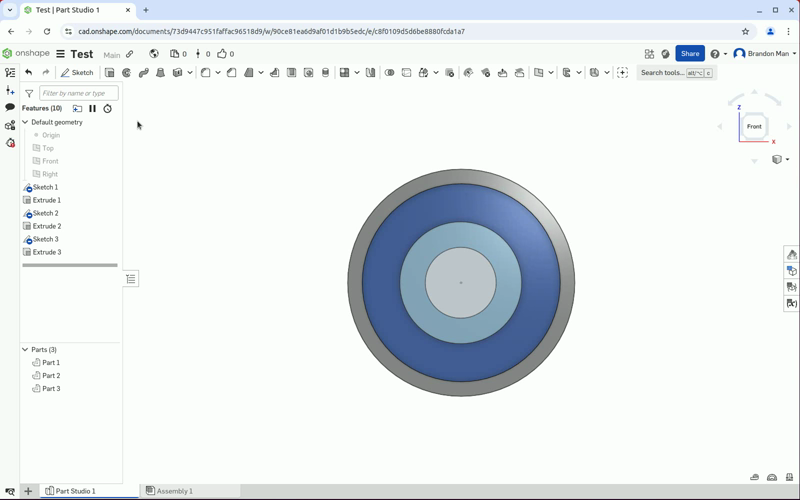
key(shift+7)
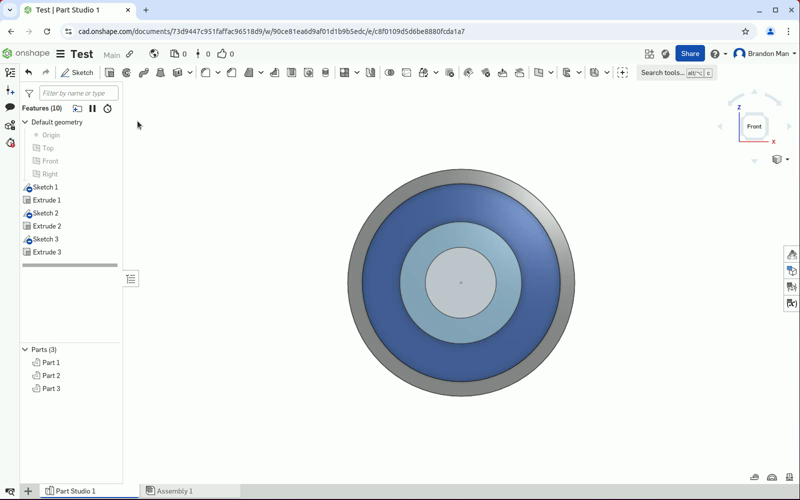
key(left, 2)
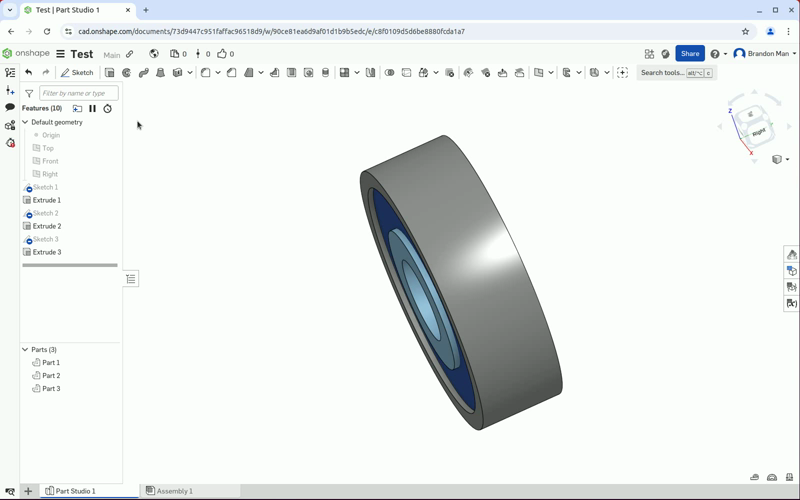
key(down, 2)
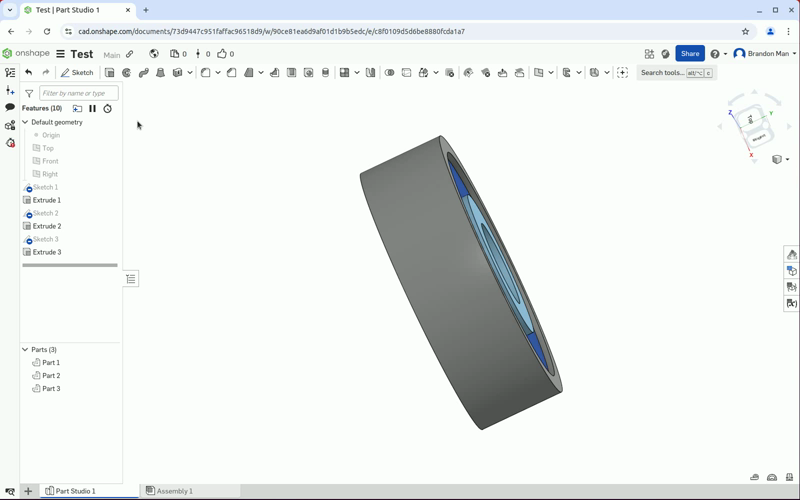
key(up, 2)
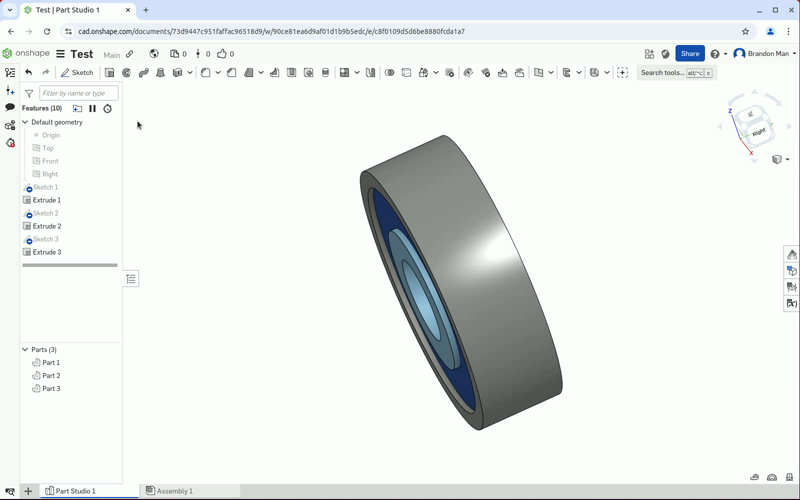
key(right, 2)
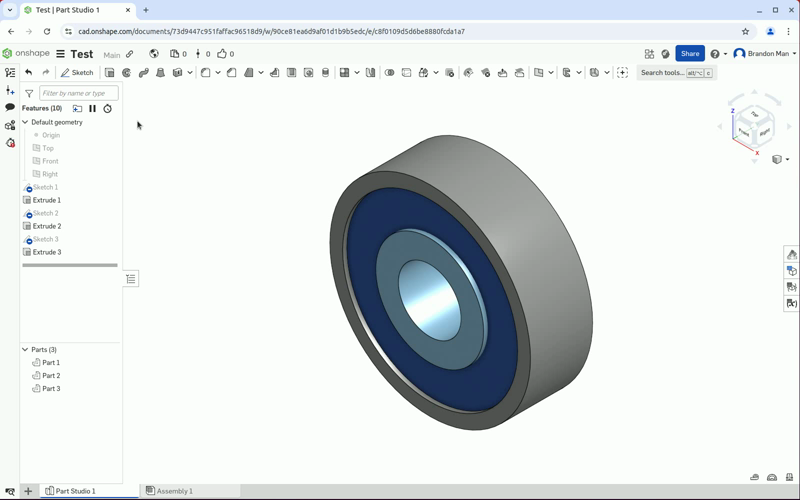
mouse_move(73, 189)
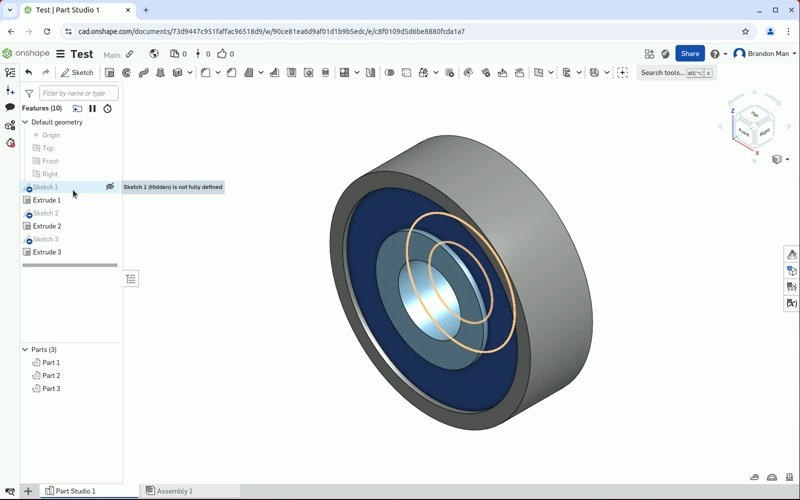
click(73, 189)